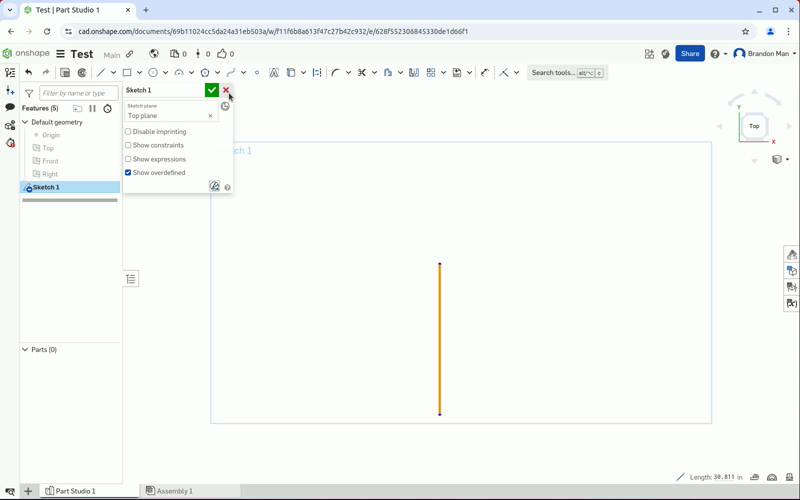
key(shift+h)
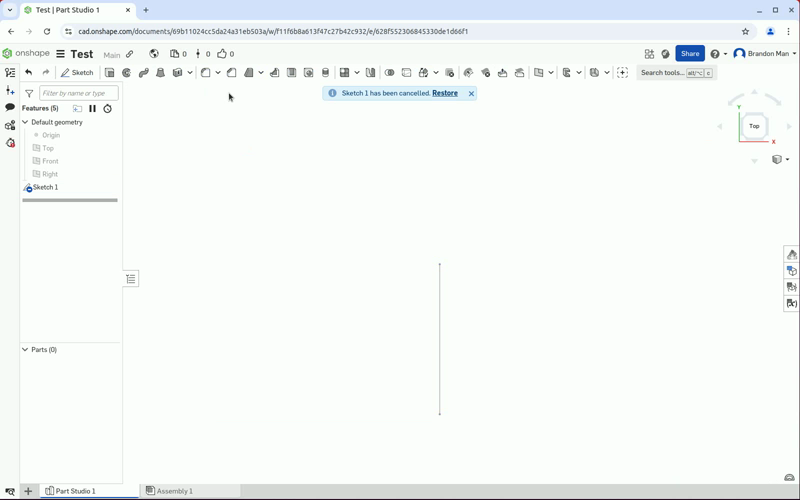
key(shift+s)
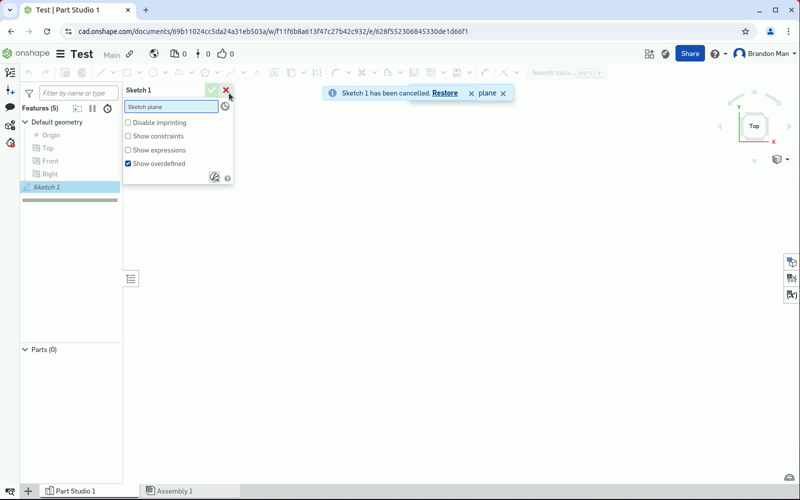
mouse_move(73, 150)
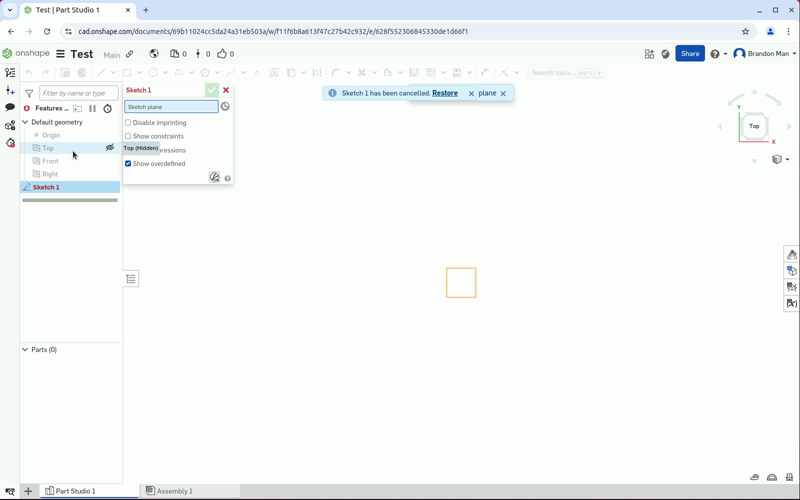
click(73, 150)
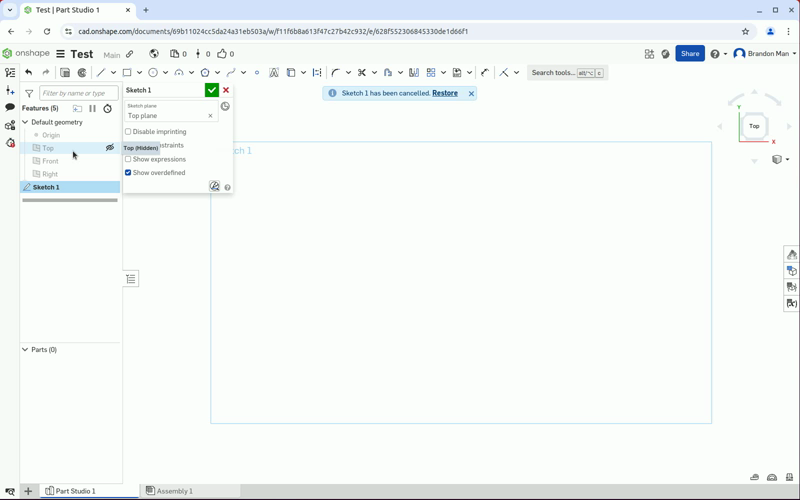
mouse_move(73, 352)
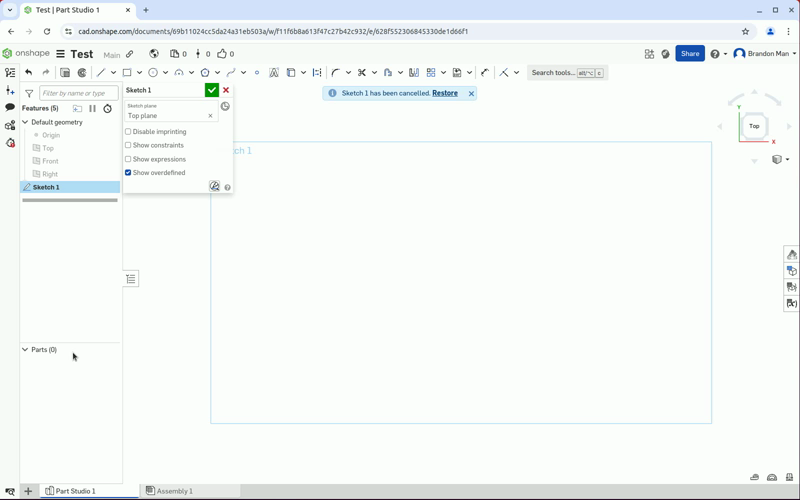
key(y)
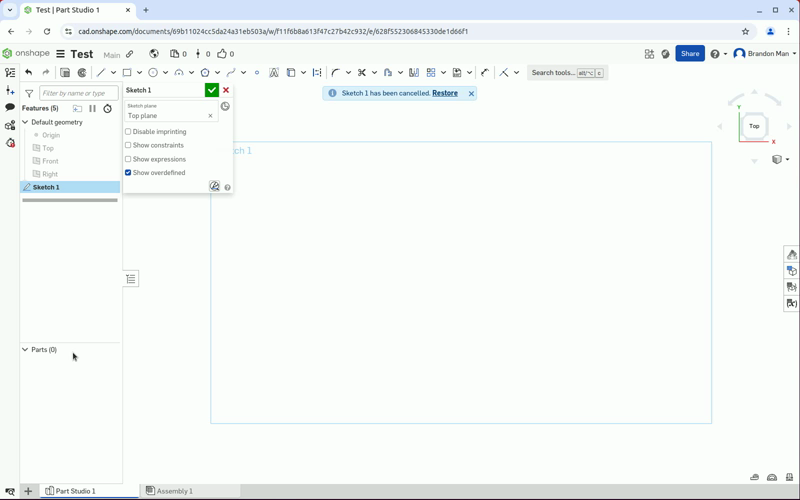
key(l)
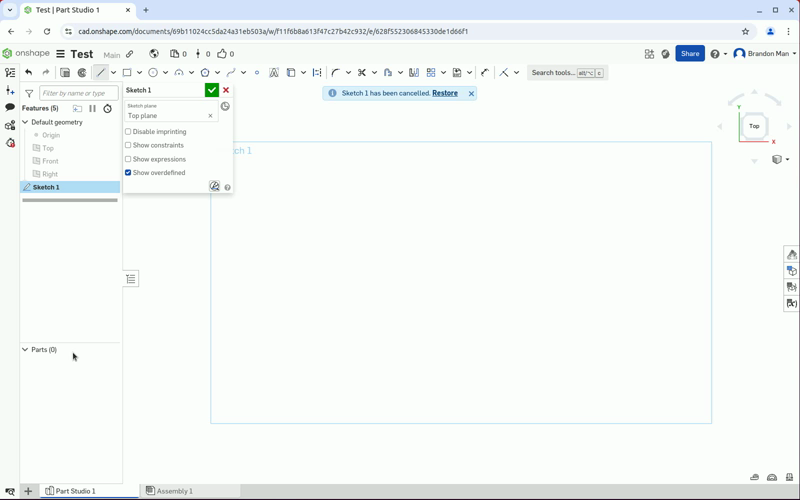
key_down(shift)
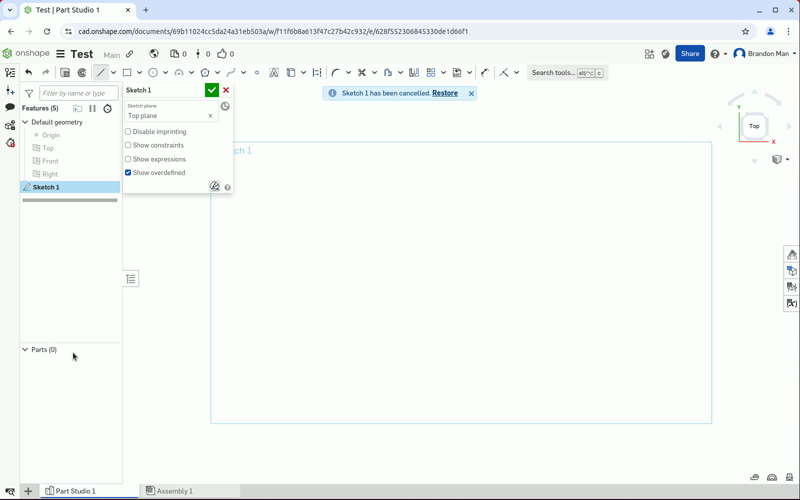
mouse_move(390, 395)
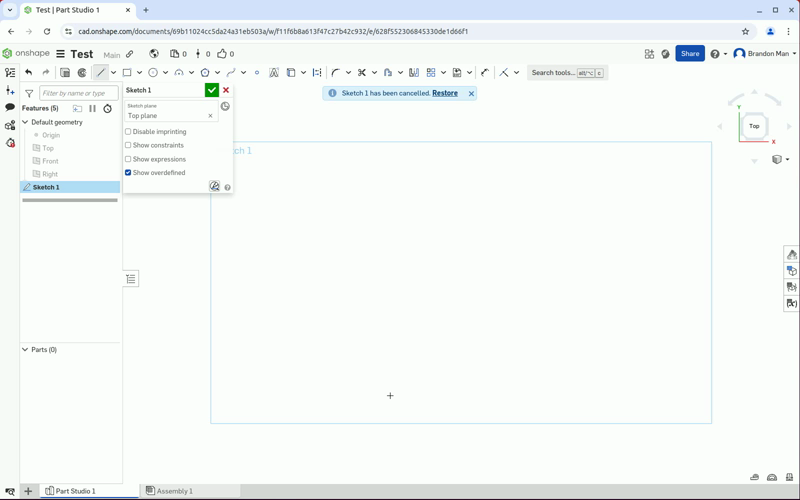
click(390, 395)
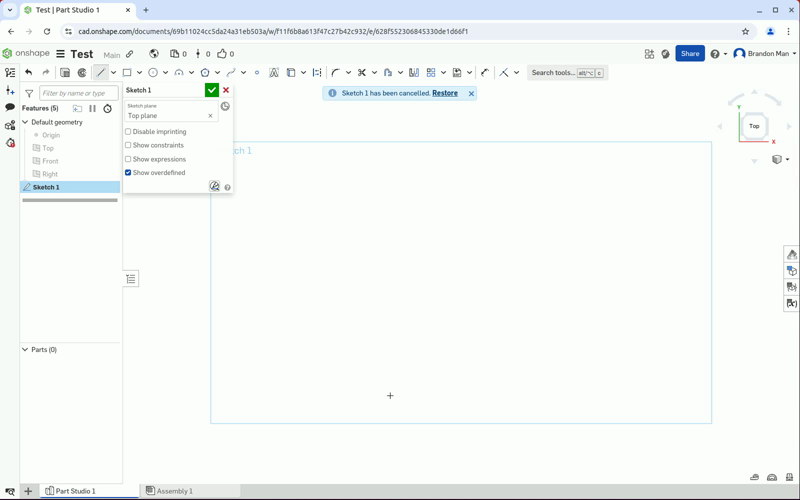
key_up(shift)
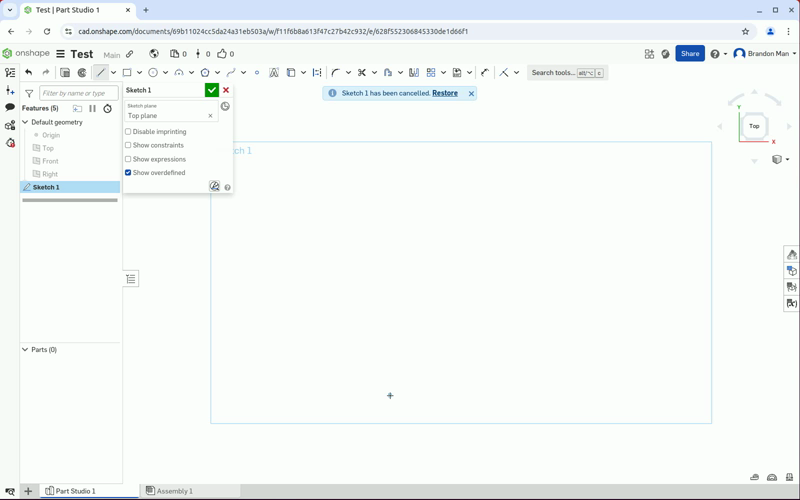
key_down(shift)
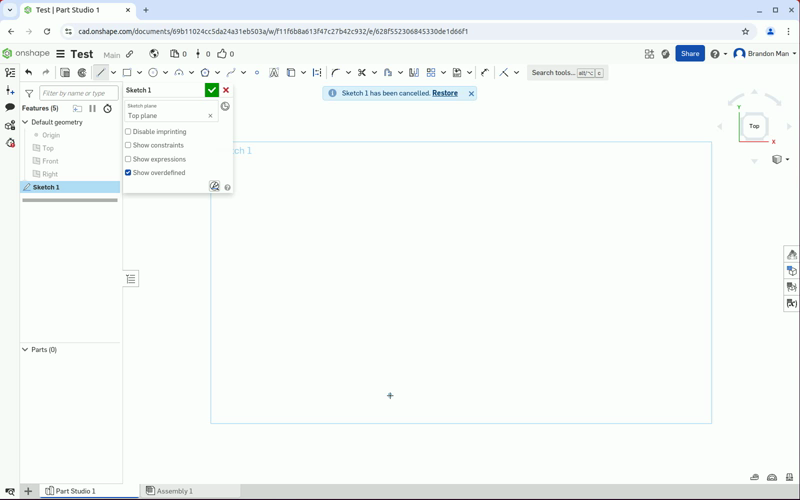
mouse_move(529, 395)
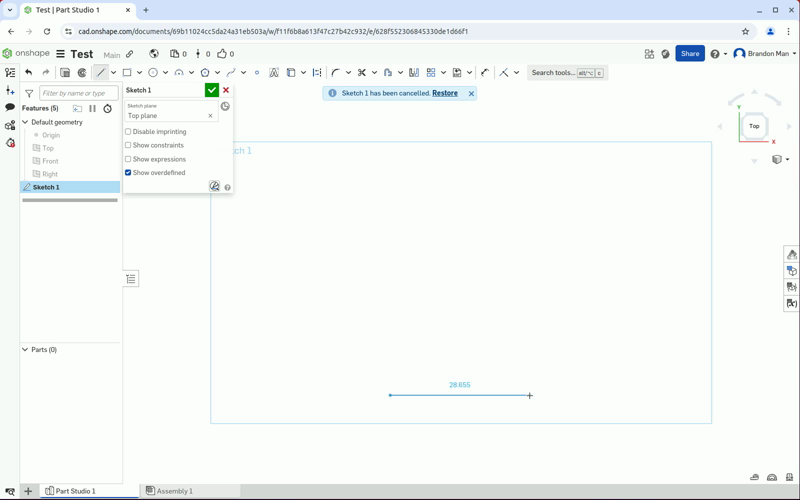
click(529, 395)
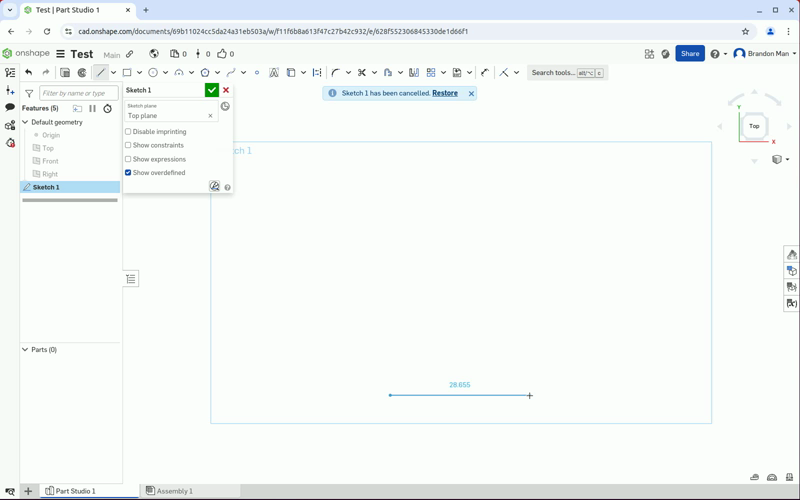
key_up(shift)
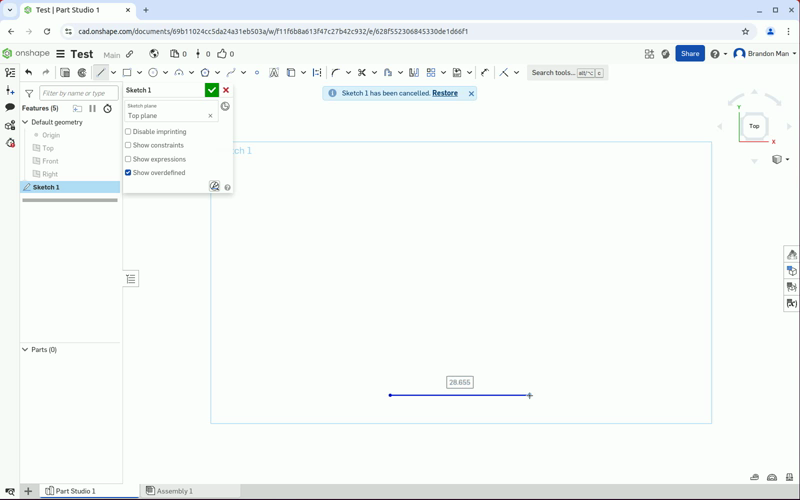
key_down(shift)
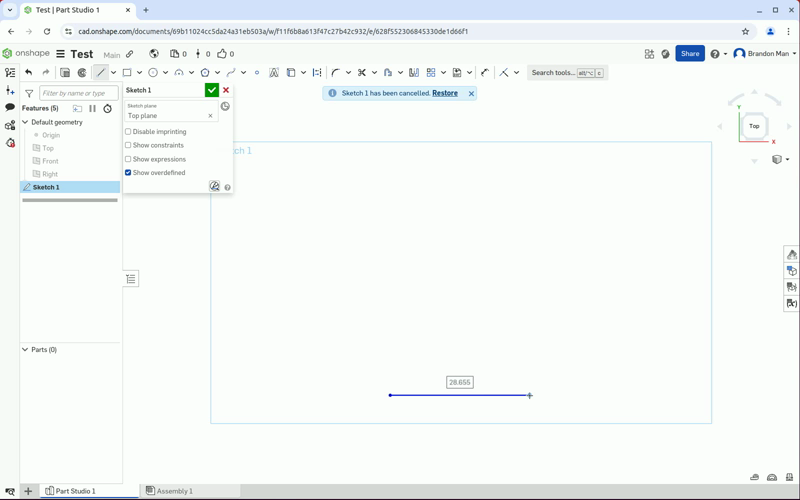
mouse_move(529, 171)
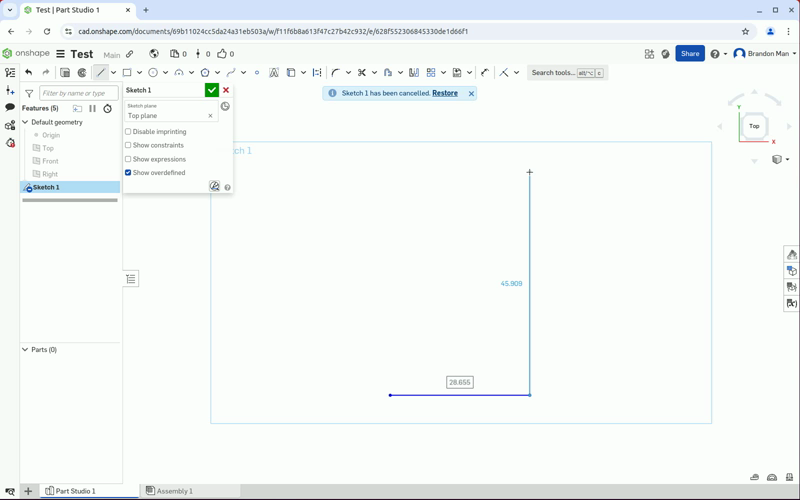
click(529, 171)
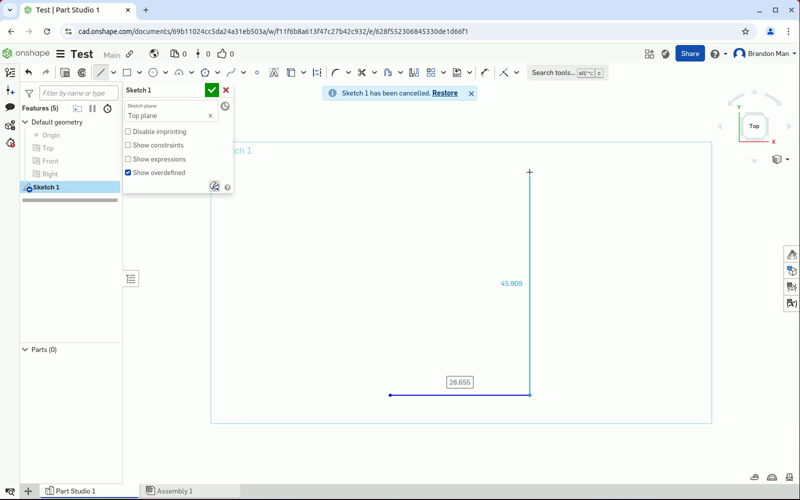
key_up(shift)
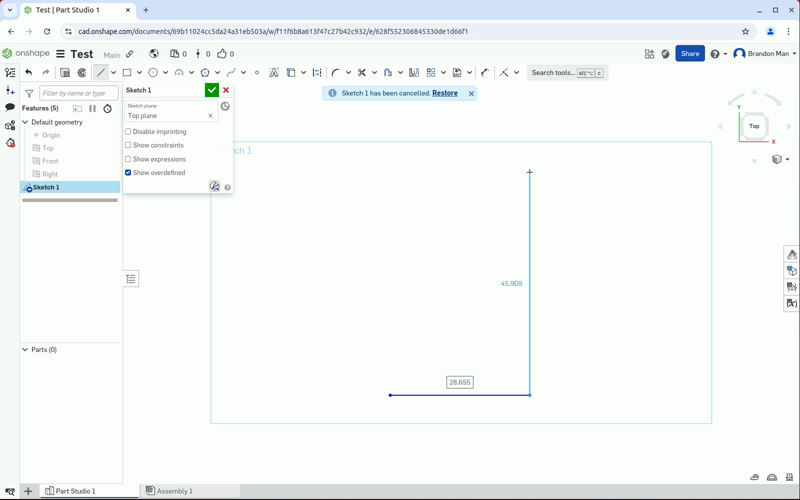
key_down(shift)
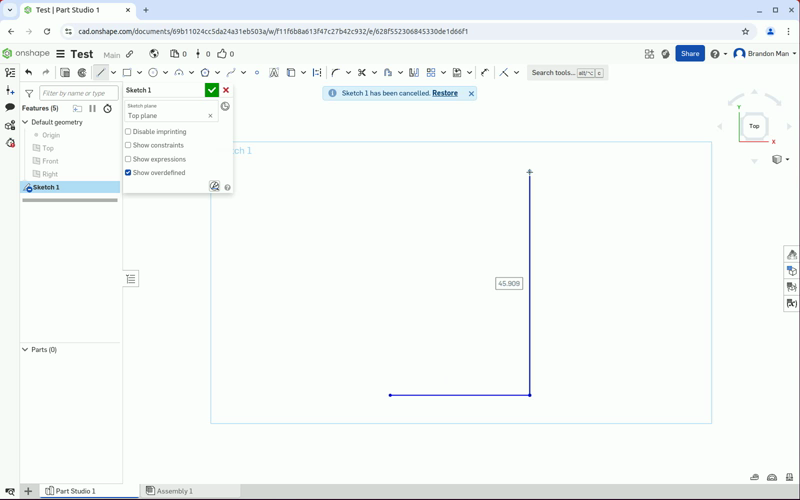
mouse_move(390, 171)
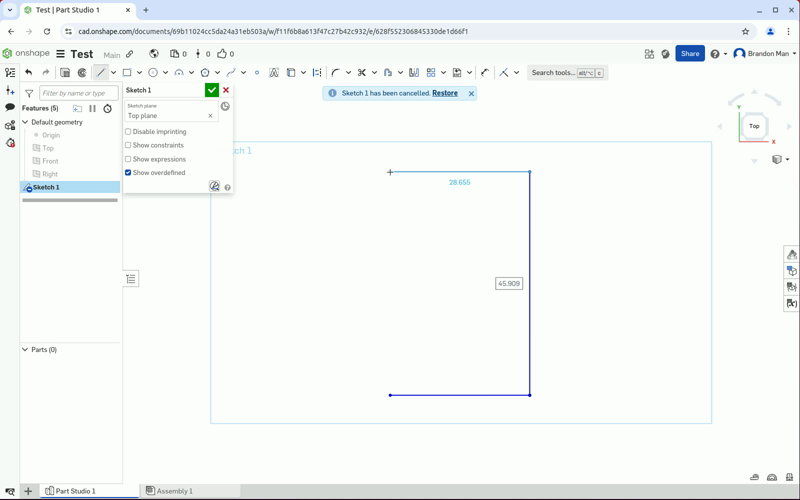
click(390, 171)
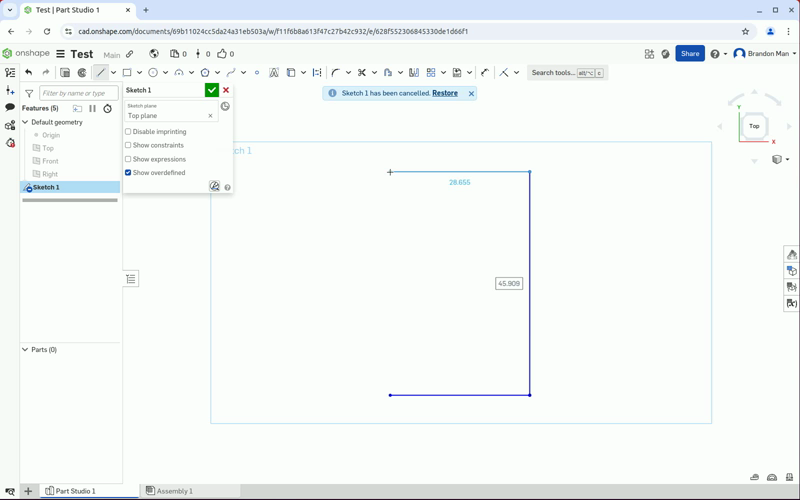
key_up(shift)
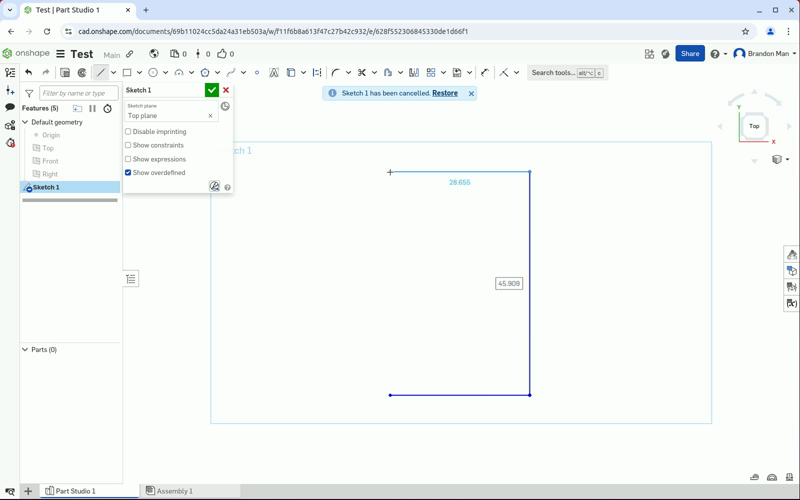
key_down(shift)
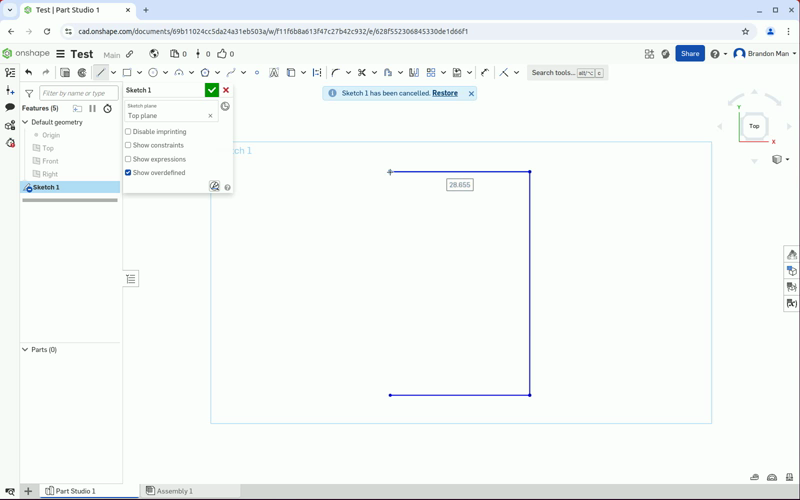
mouse_move(390, 395)
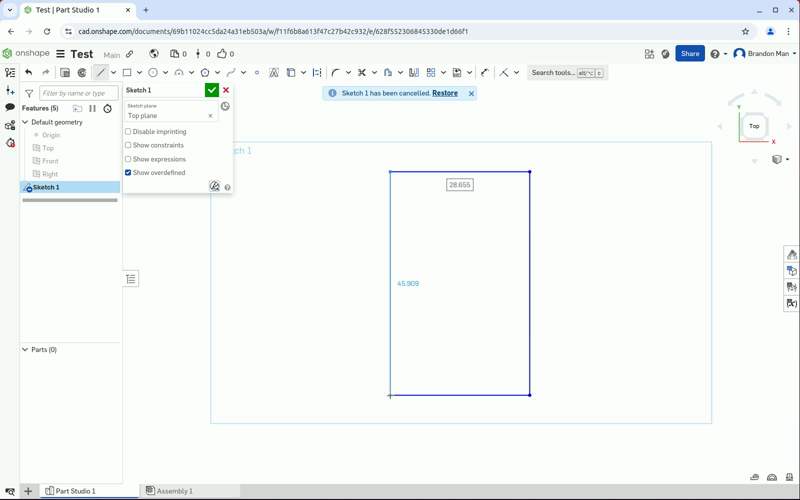
key_up(shift)
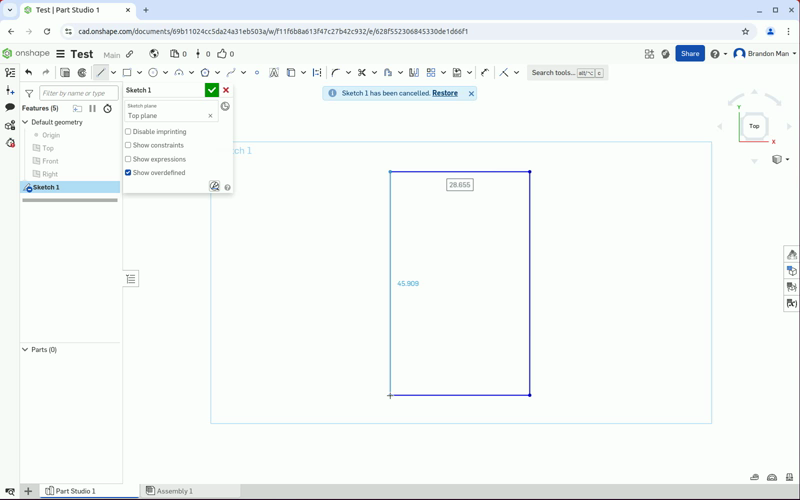
click(390, 395)
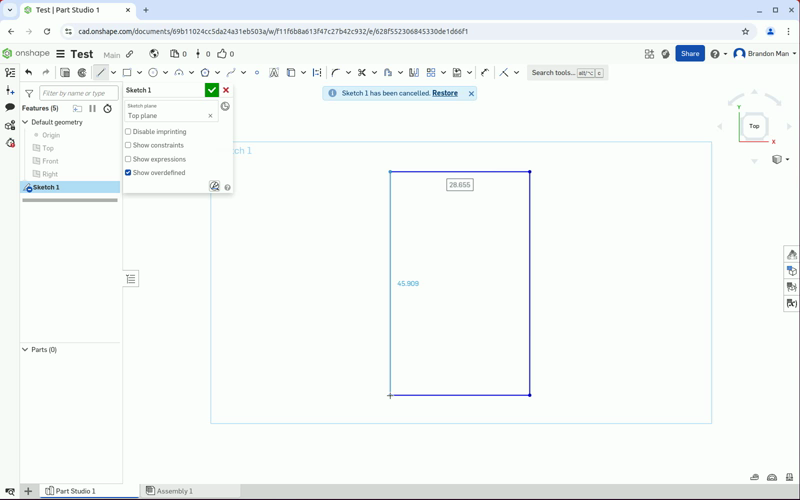
key(esc)
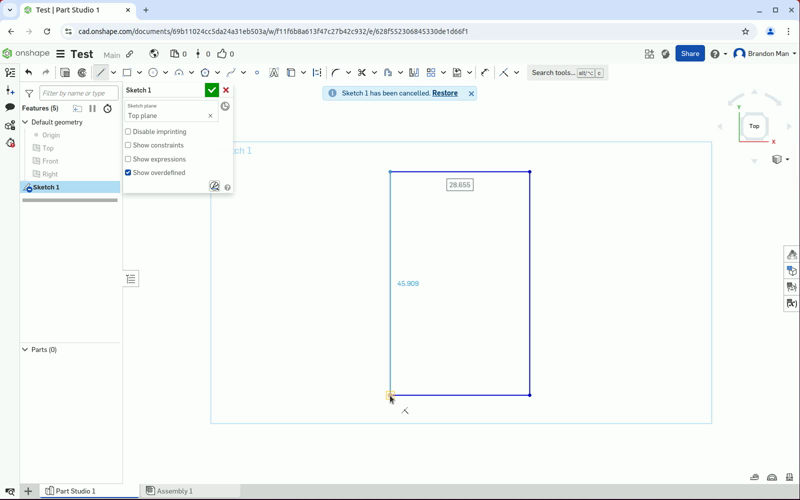
mouse_move(451, 316)
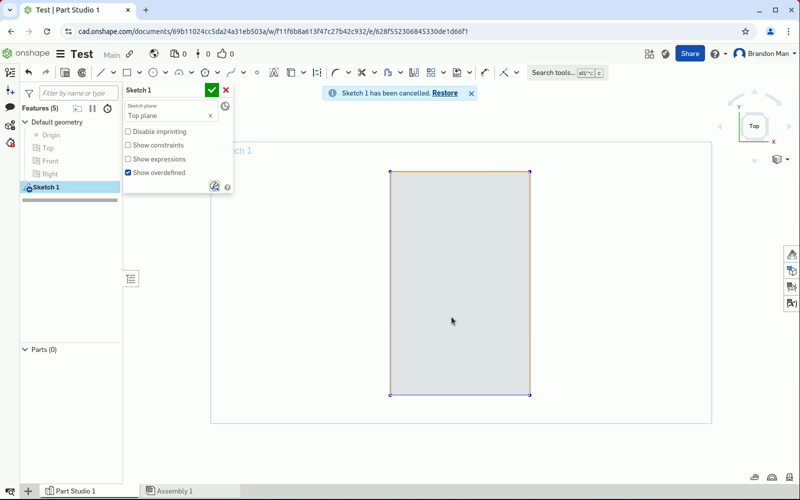
click(451, 316)
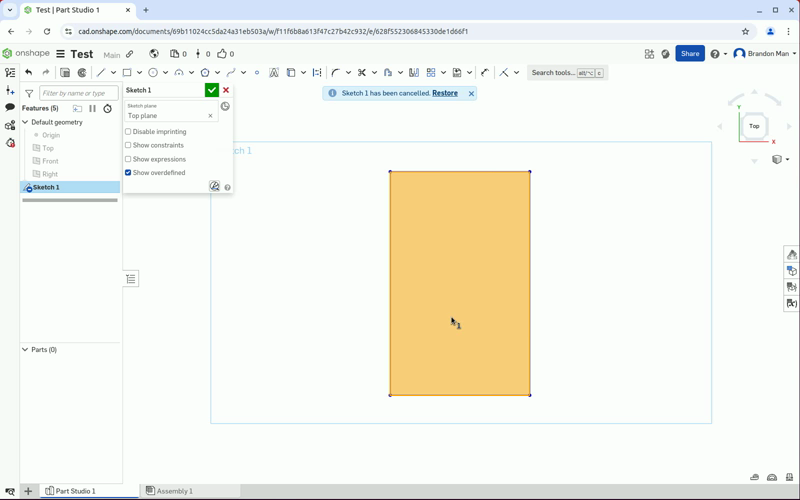
mouse_move(73, 352)
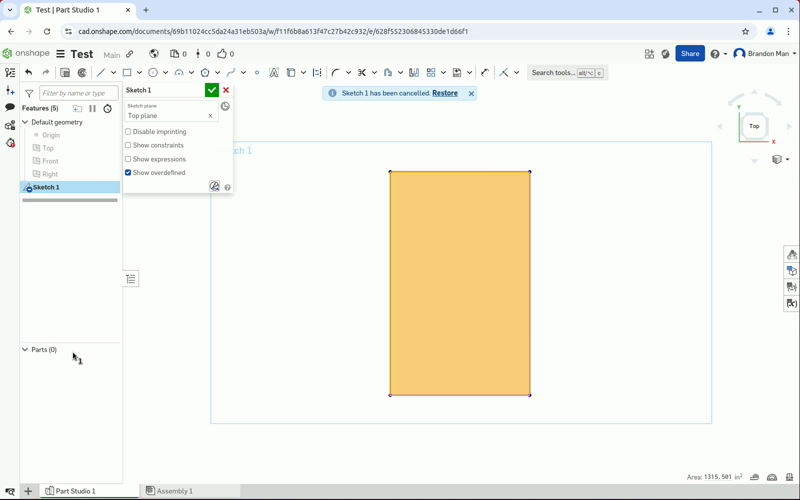
key(shift+y)
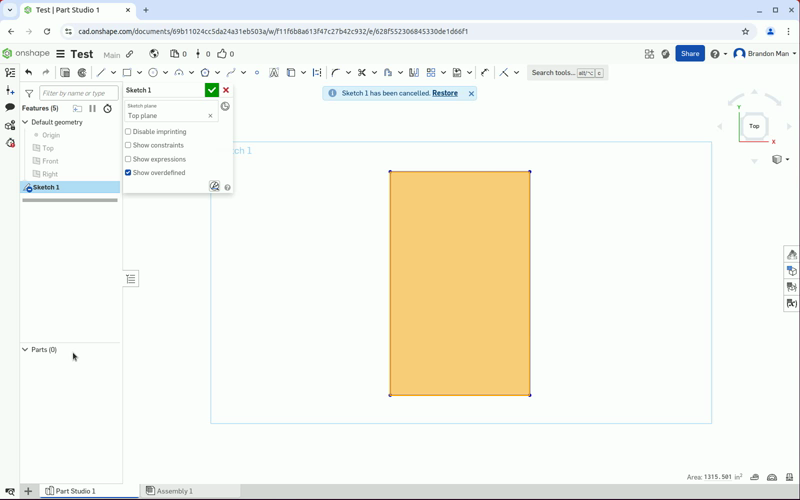
key(shift+e)
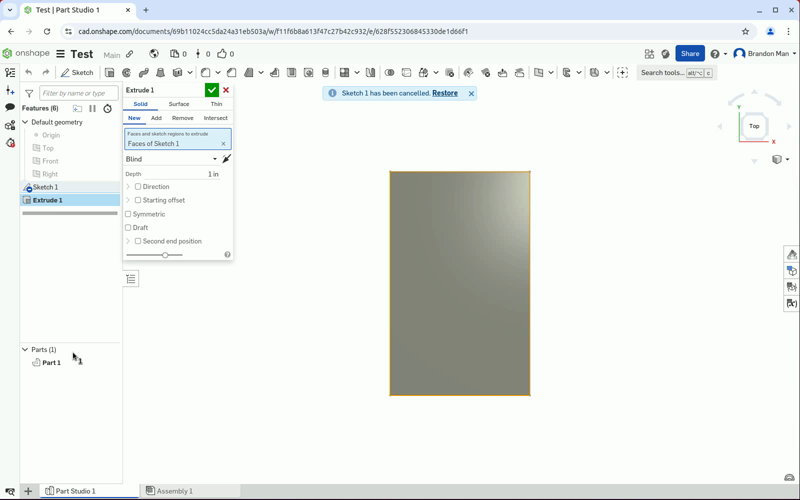
mouse_move(143, 106)
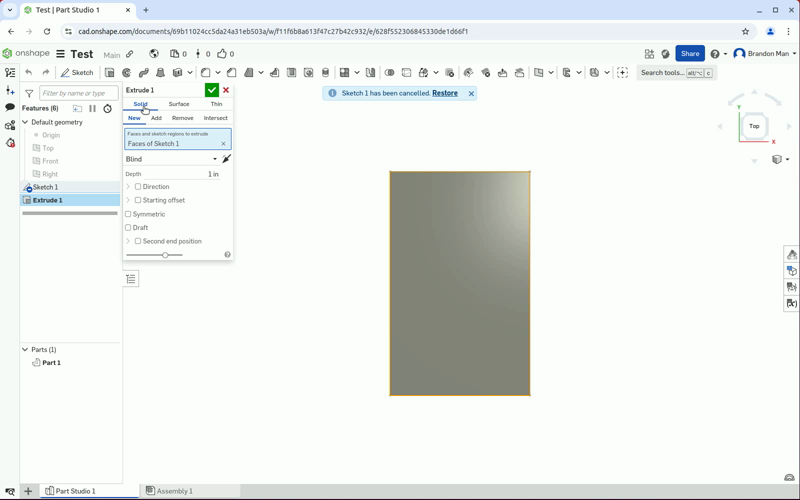
click(143, 106)
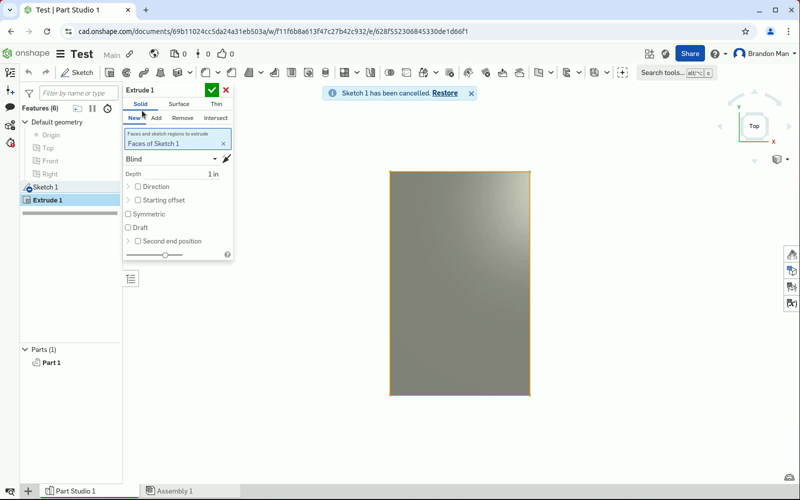
mouse_move(137, 120)
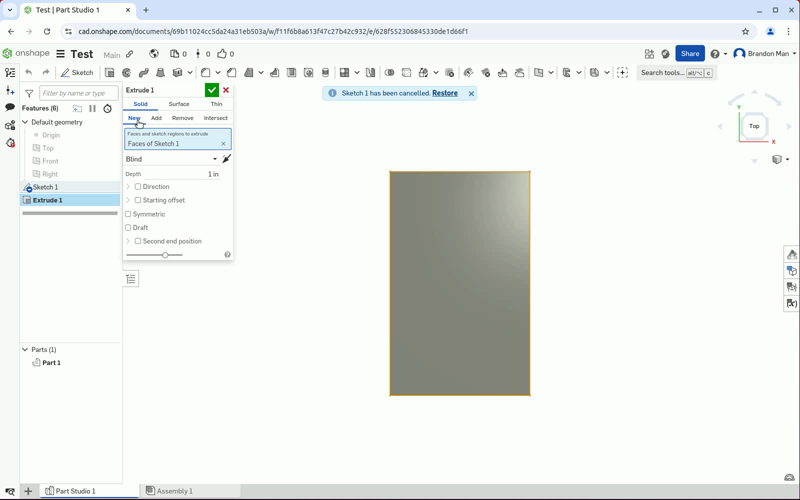
click(137, 120)
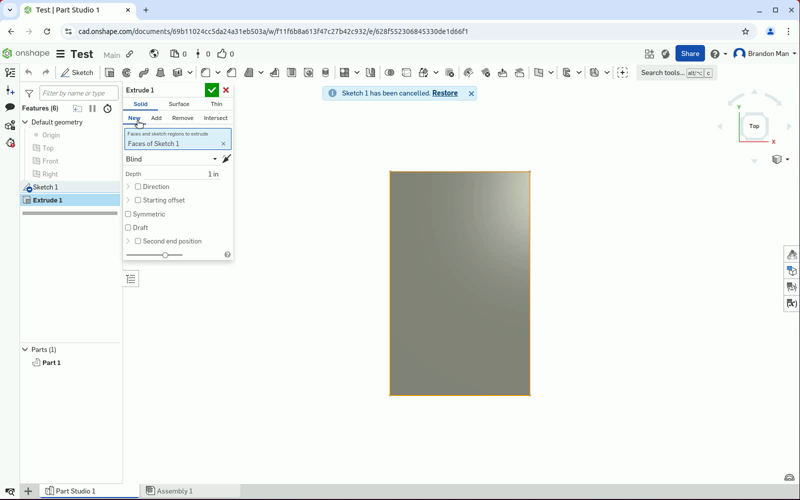
key(tab, 4)
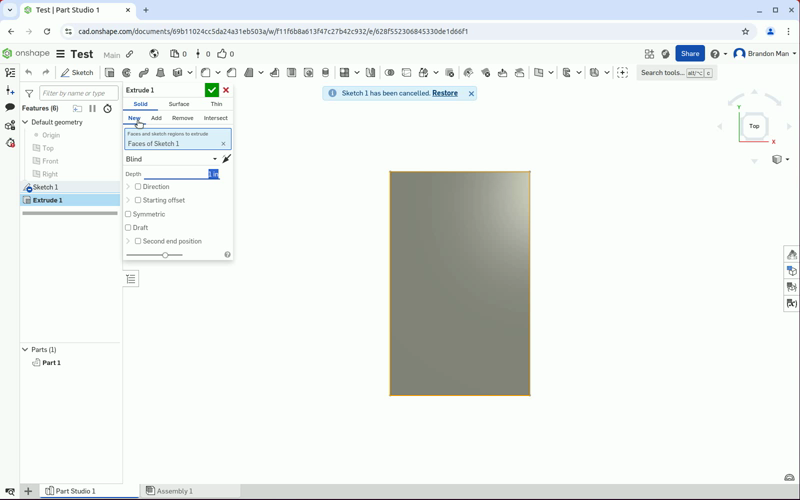
text(21.664)
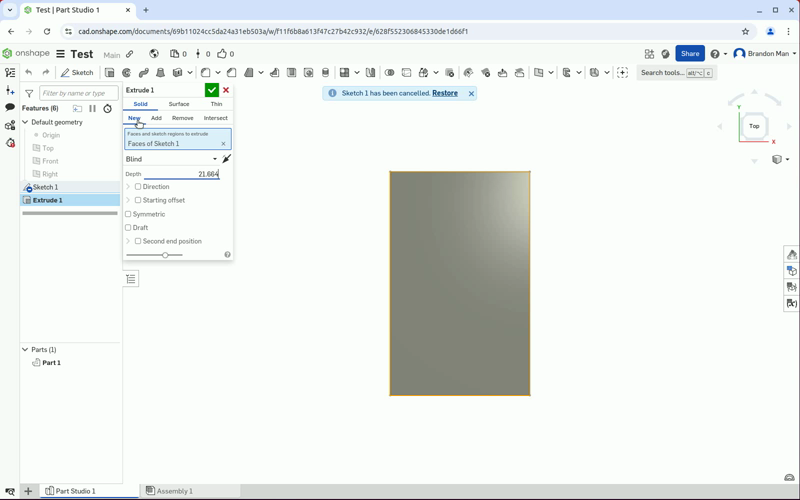
key(enter)
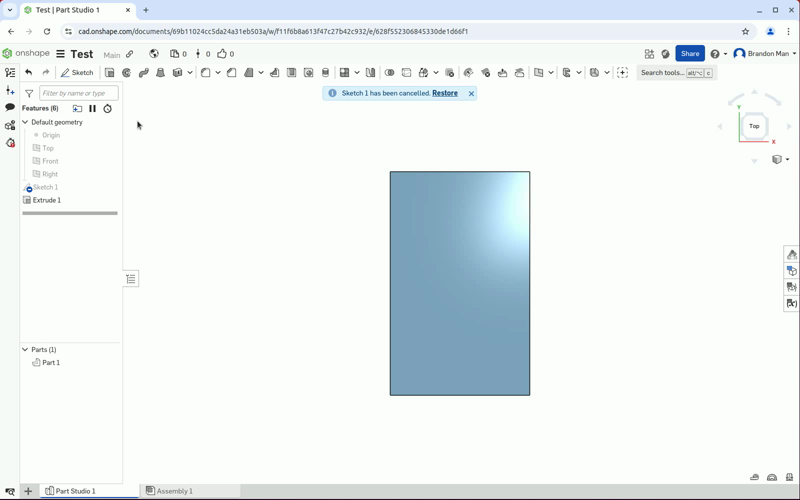
key(shift+h)
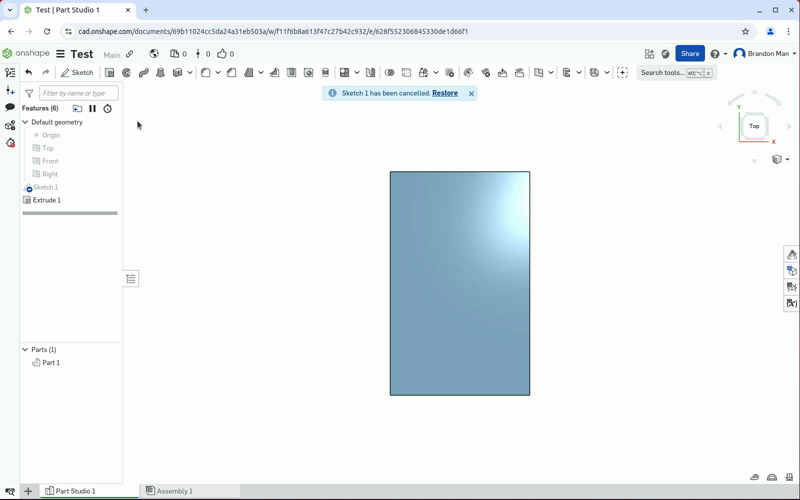
key(shift+h)
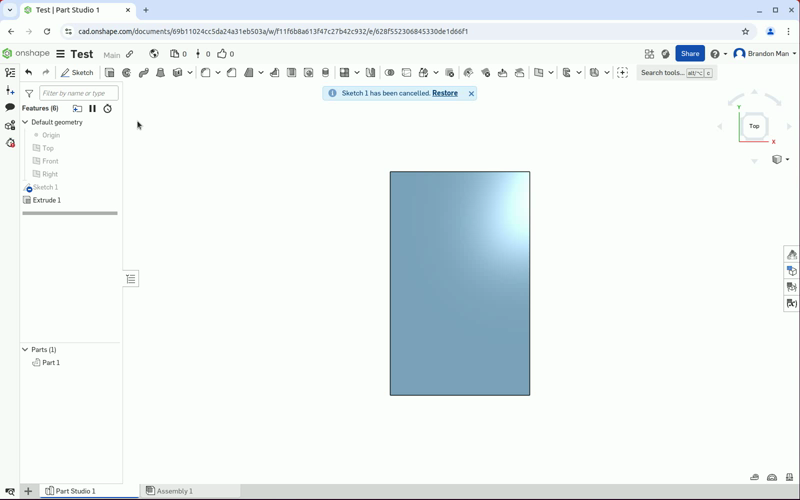
mouse_move(73, 189)
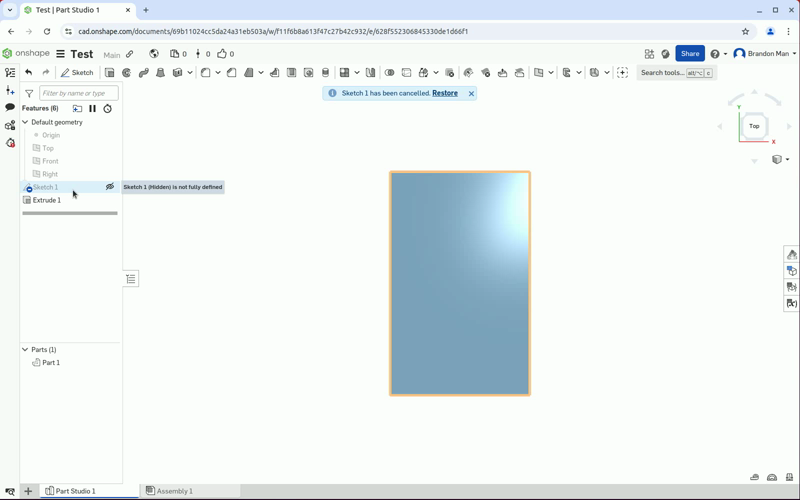
click(73, 189)
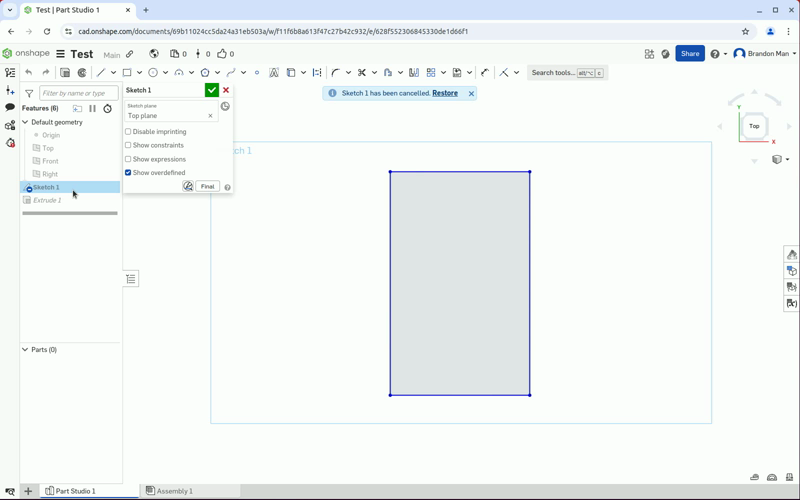
mouse_move(229, 92)
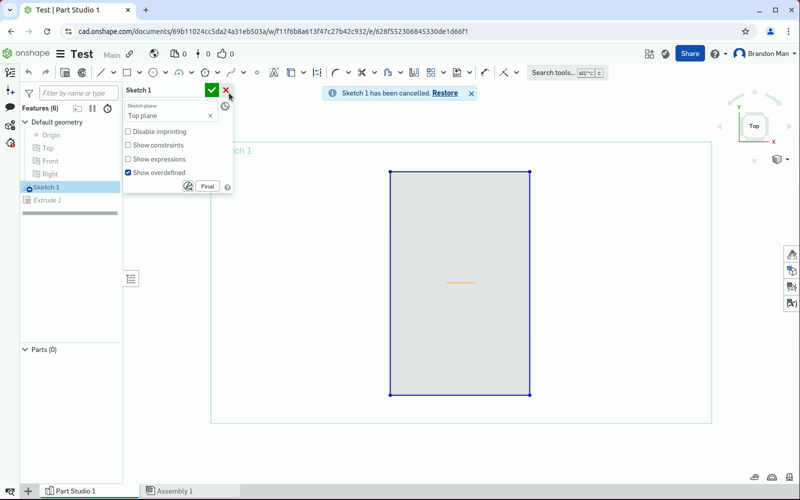
click(229, 92)
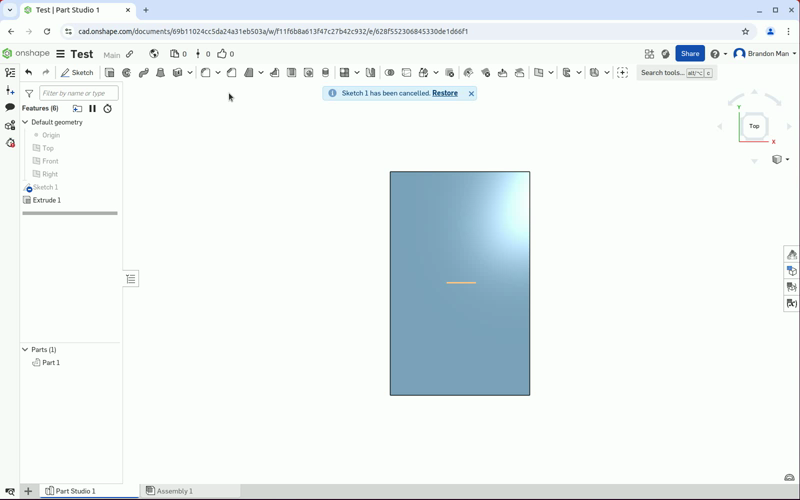
mouse_move(541, 75)
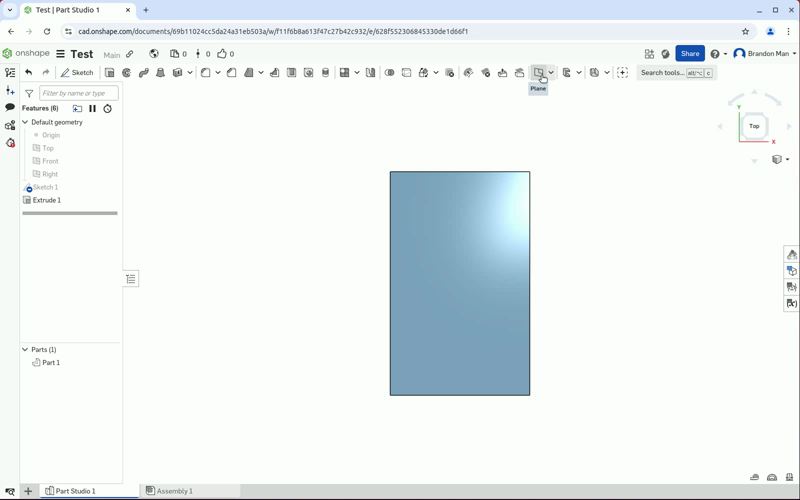
click(541, 75)
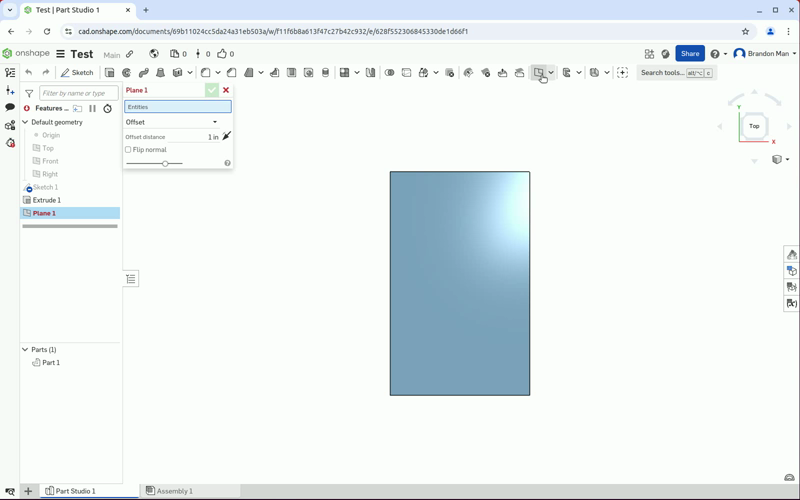
mouse_move(73, 150)
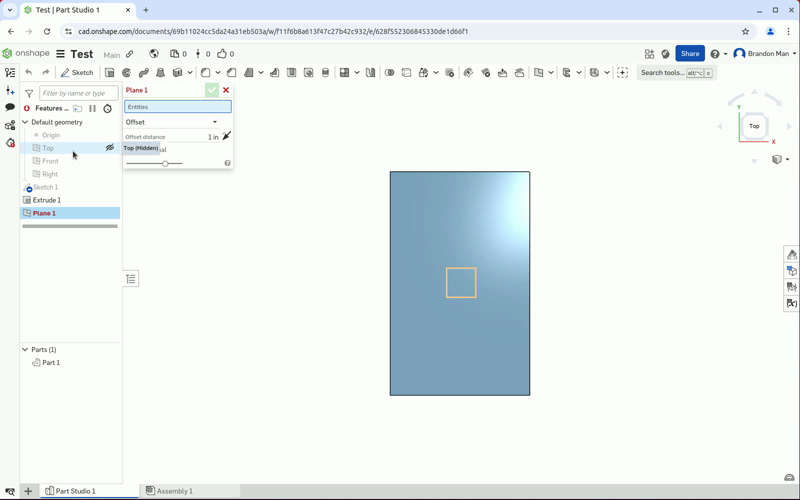
click(73, 150)
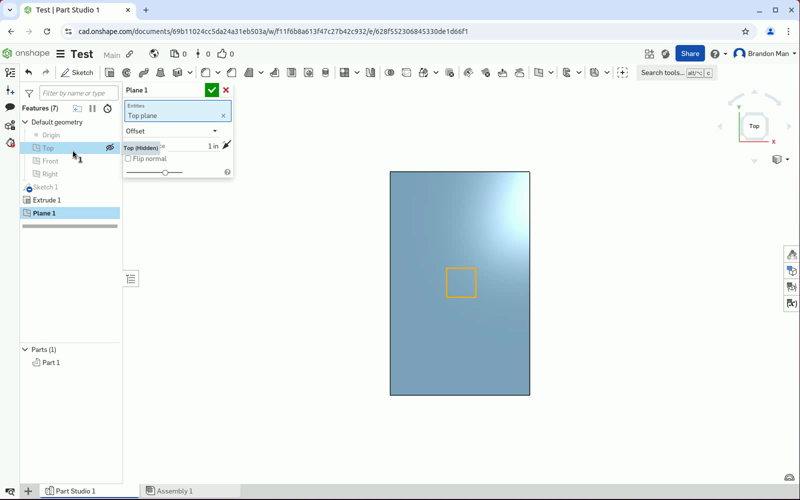
key(tab, 2)
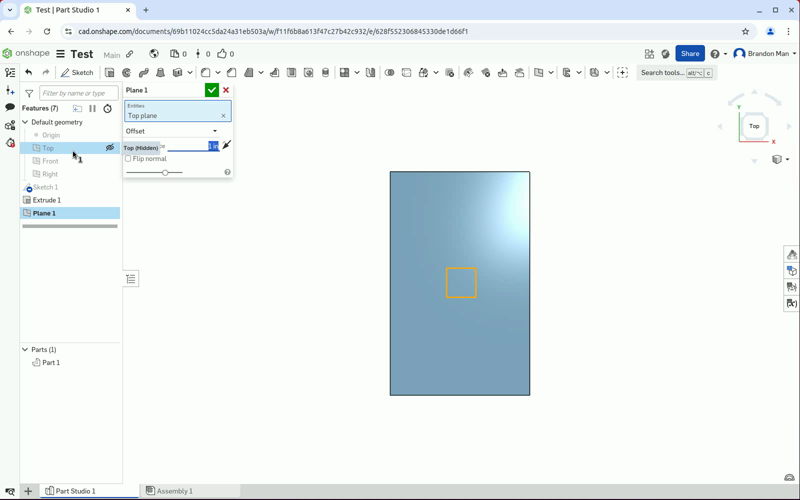
text(21.66)
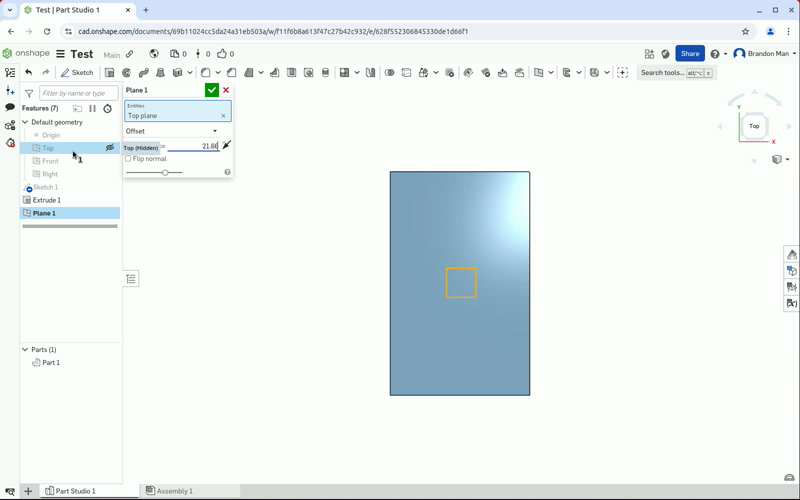
key(enter, 2)
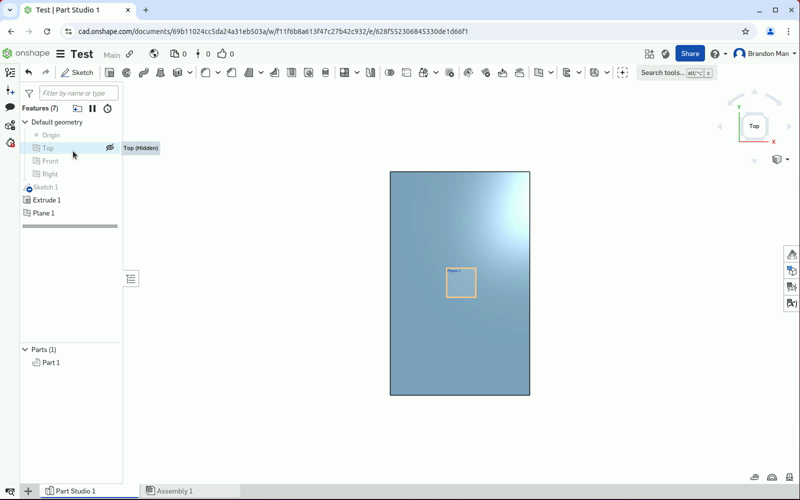
key(shift+s)
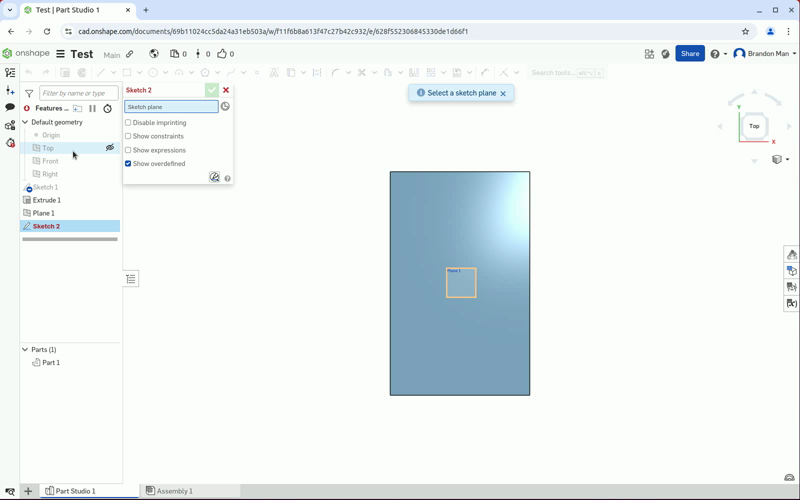
mouse_move(73, 215)
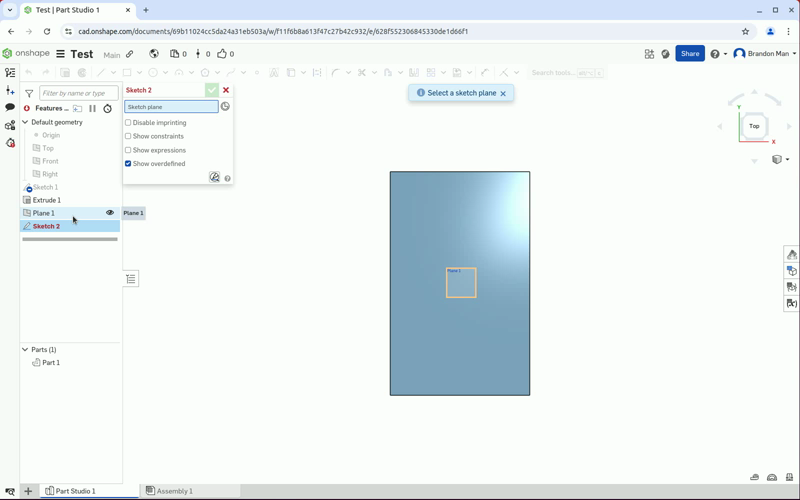
click(73, 215)
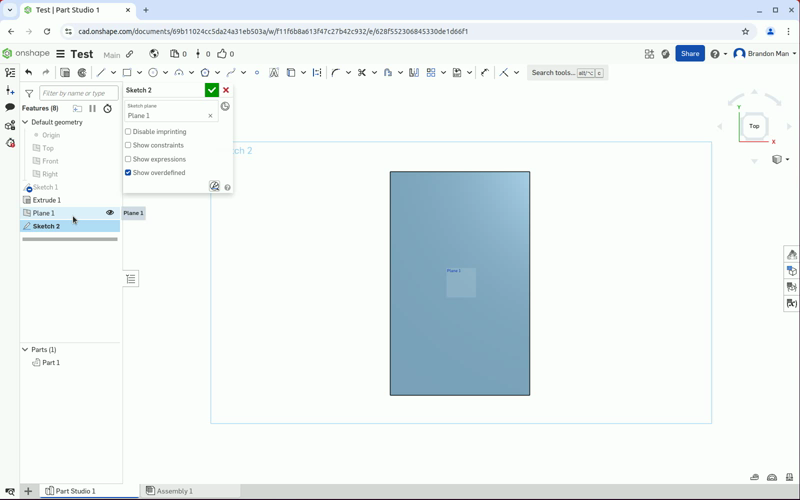
mouse_move(73, 352)
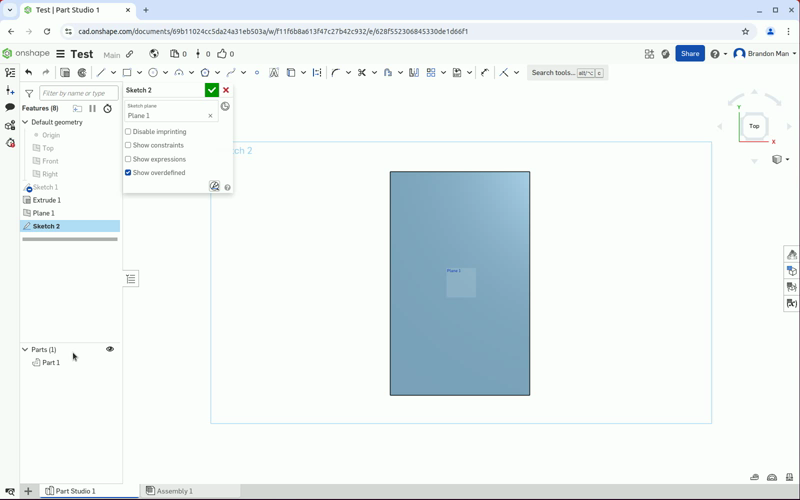
key(y)
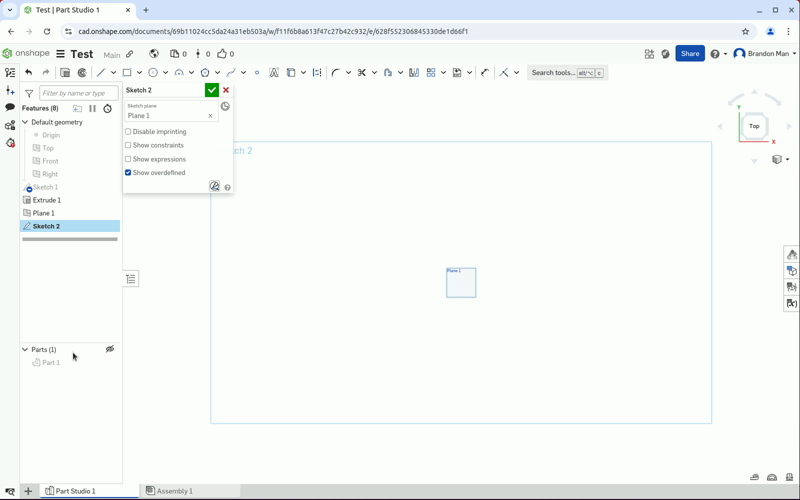
key(l)
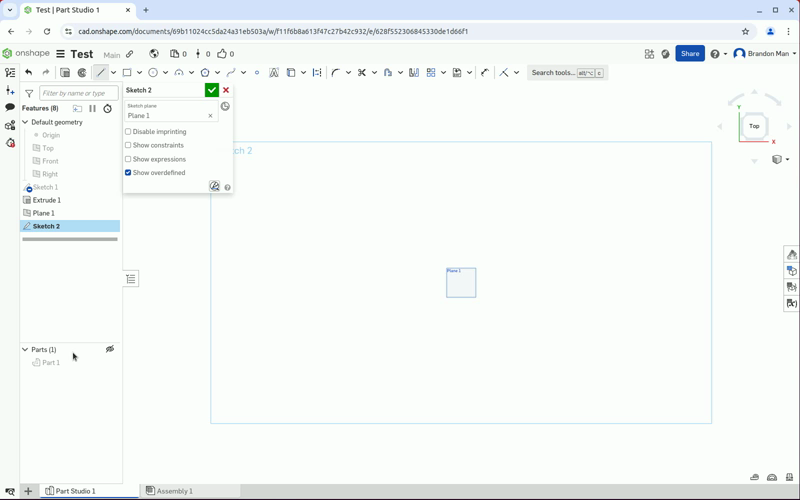
key_down(shift)
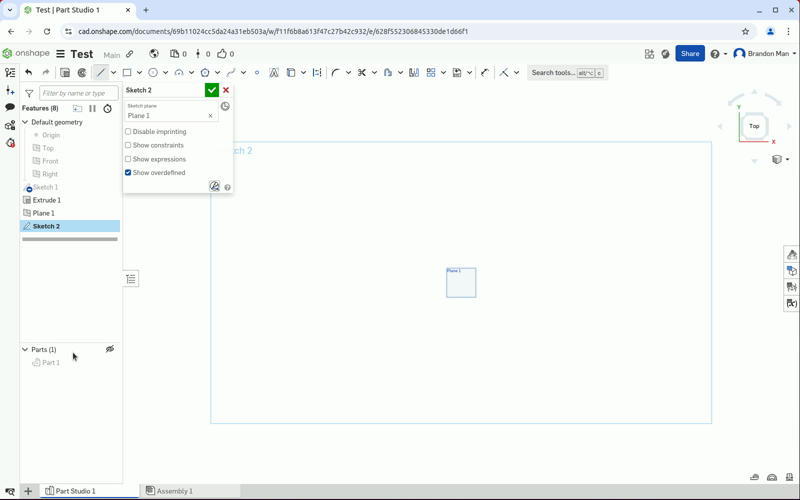
mouse_move(390, 395)
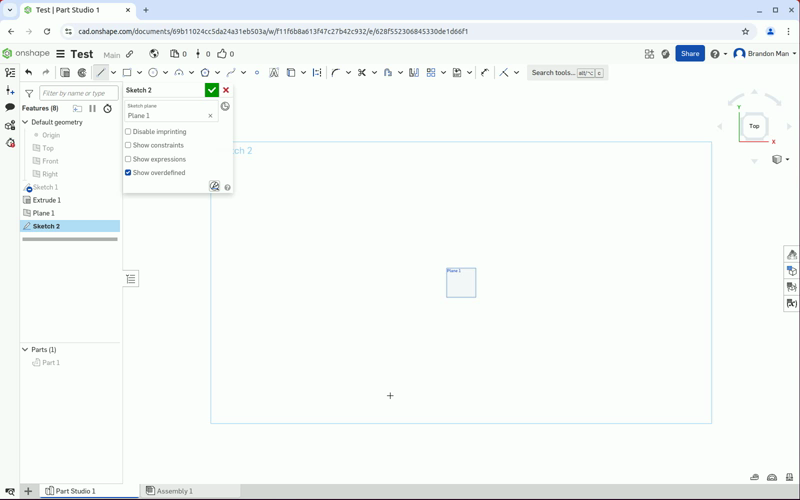
click(390, 395)
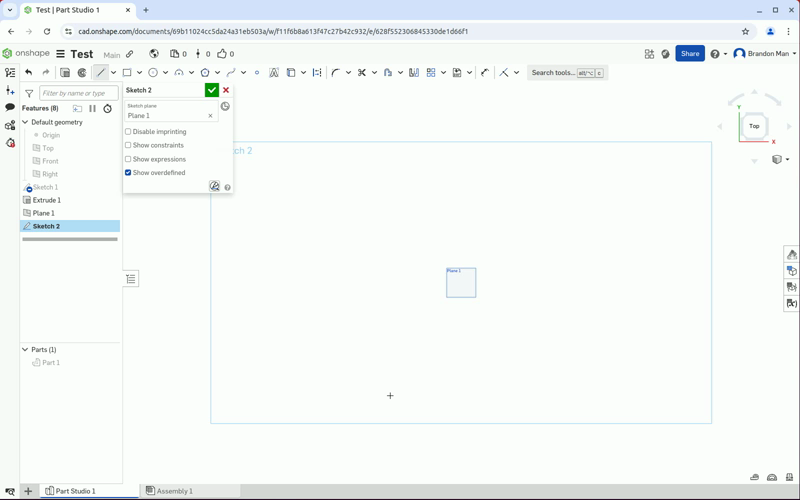
key_up(shift)
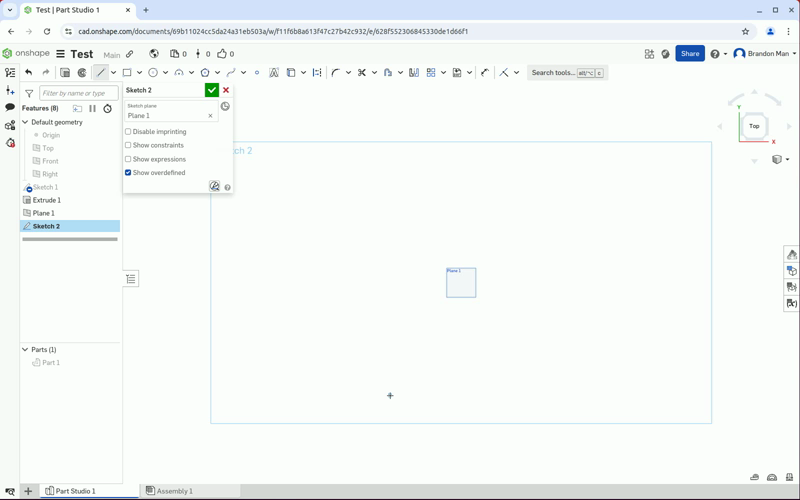
key_down(shift)
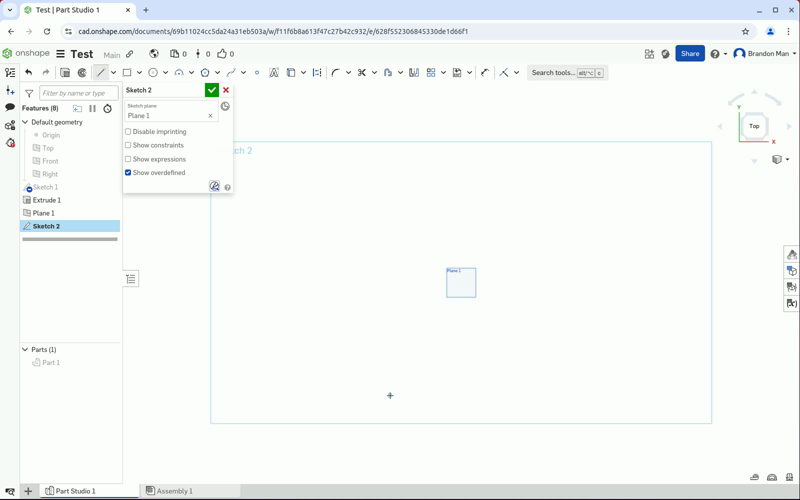
mouse_move(529, 395)
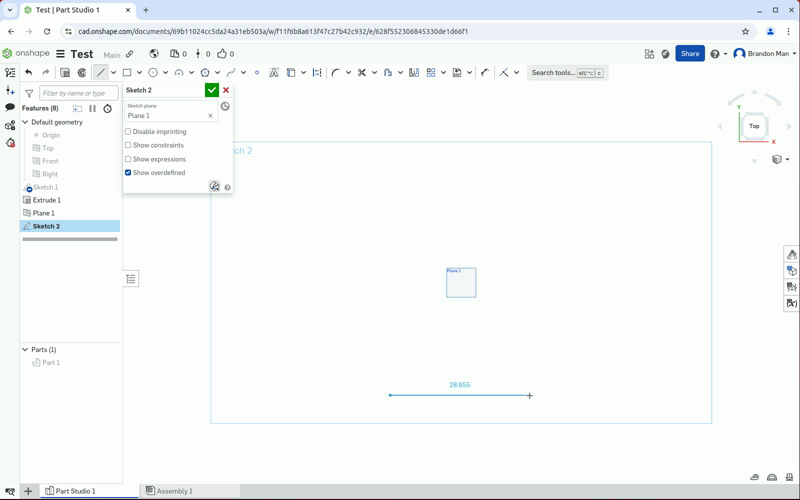
click(529, 395)
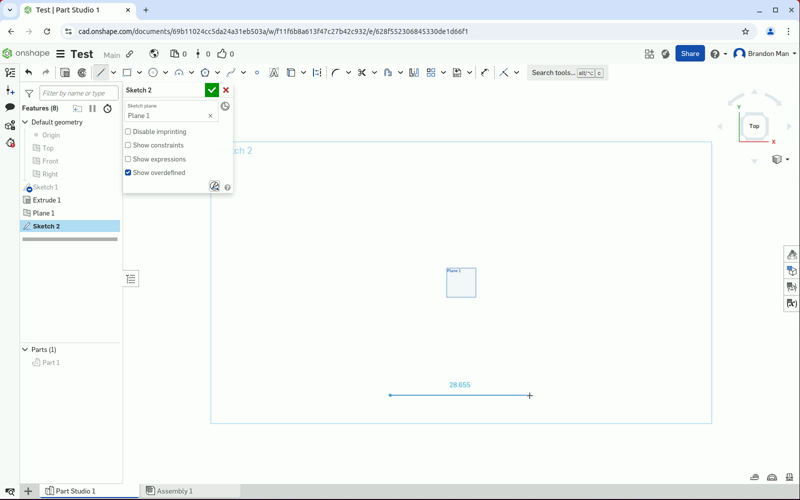
key_up(shift)
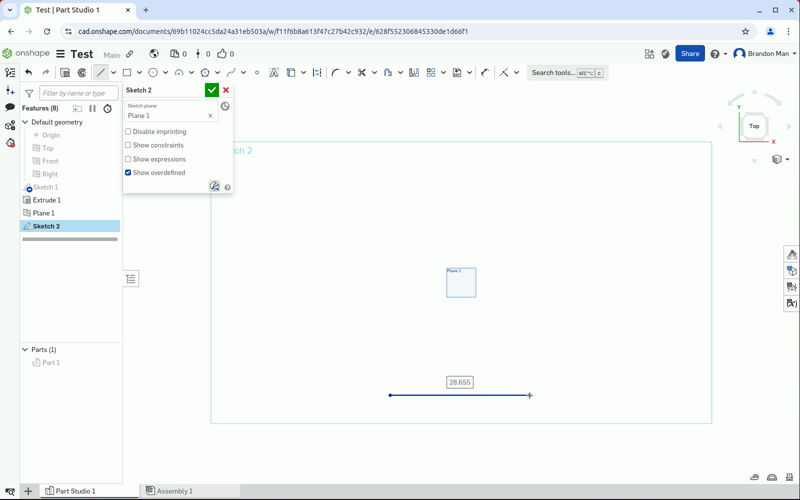
key_down(shift)
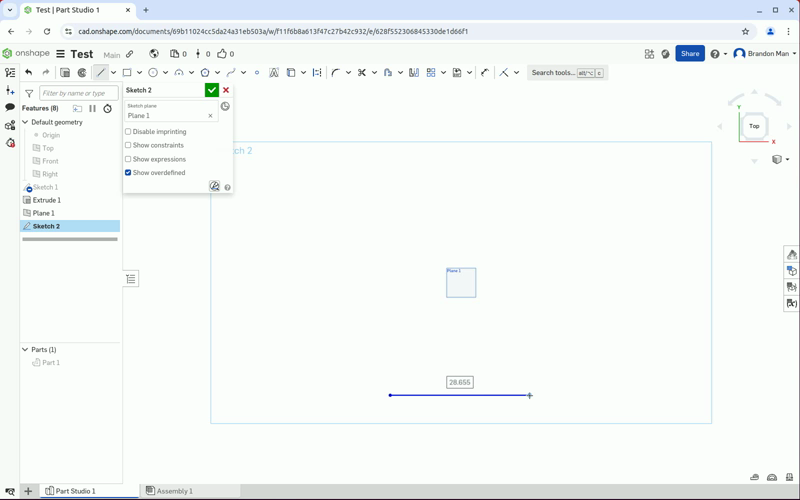
mouse_move(529, 206)
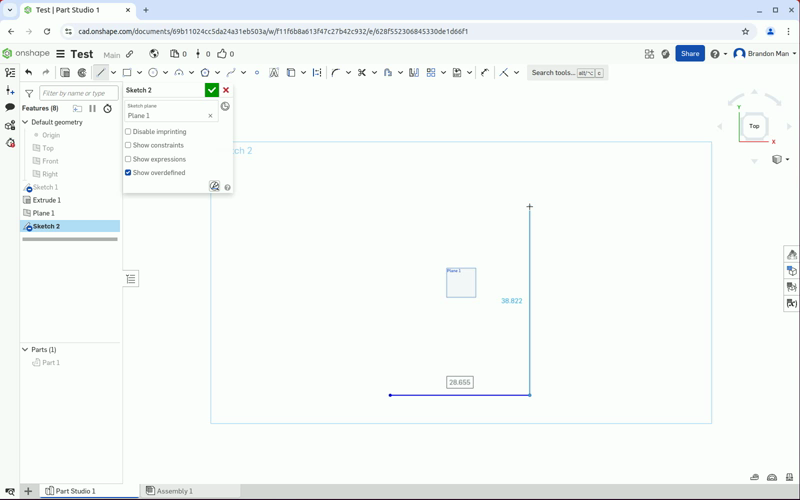
click(529, 206)
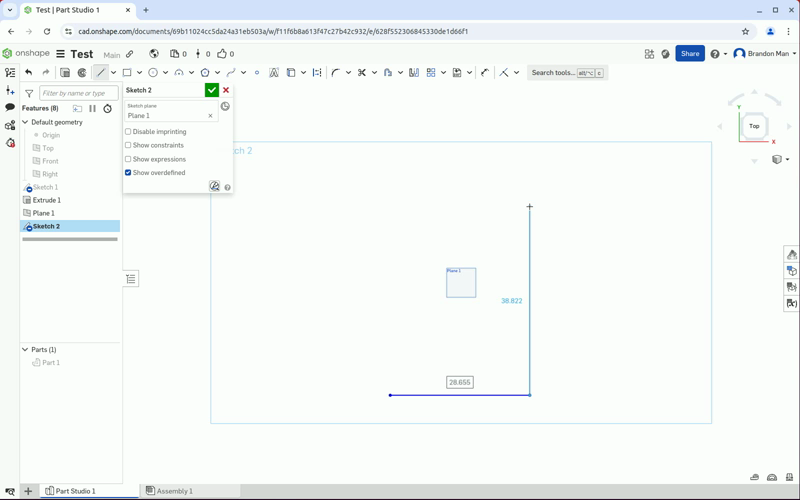
key_up(shift)
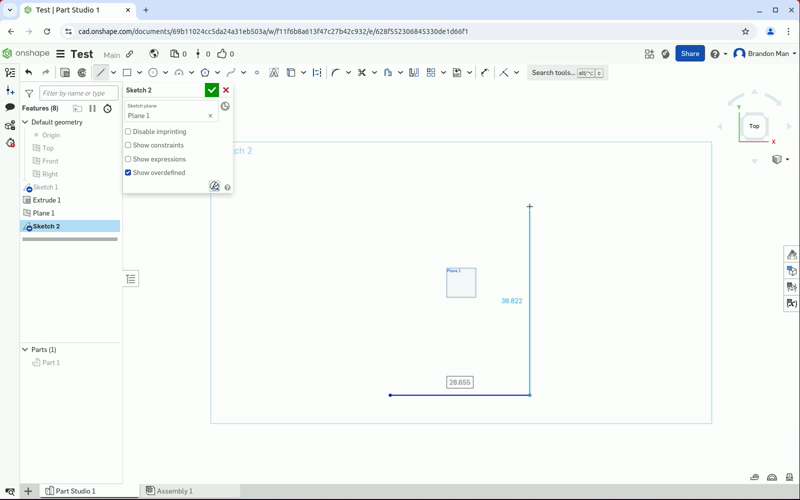
key_down(shift)
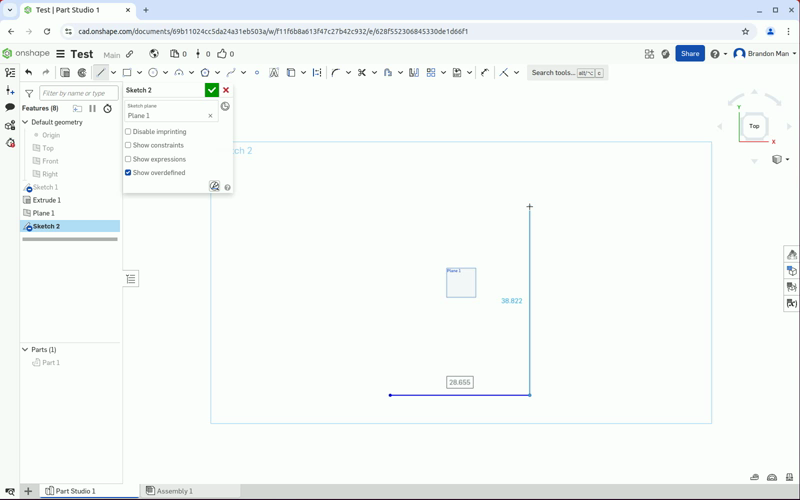
mouse_move(426, 206)
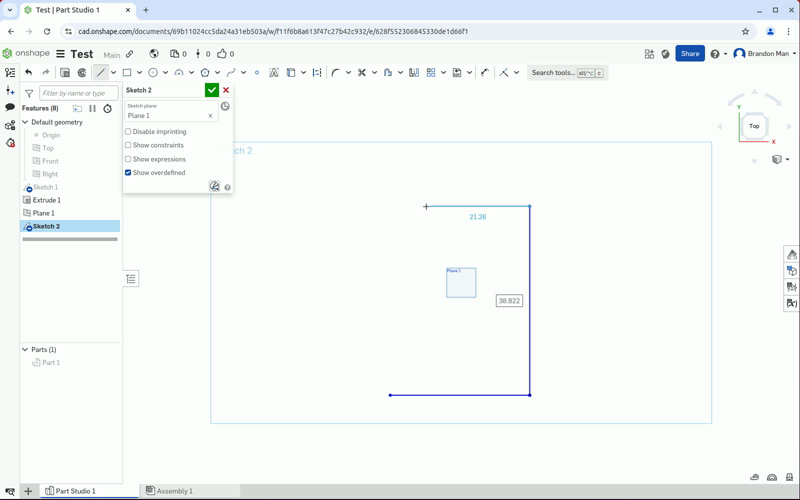
click(426, 206)
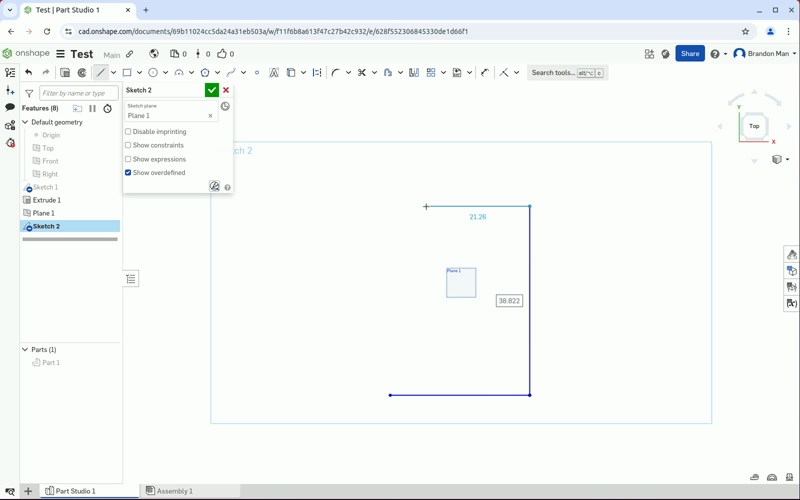
key_up(shift)
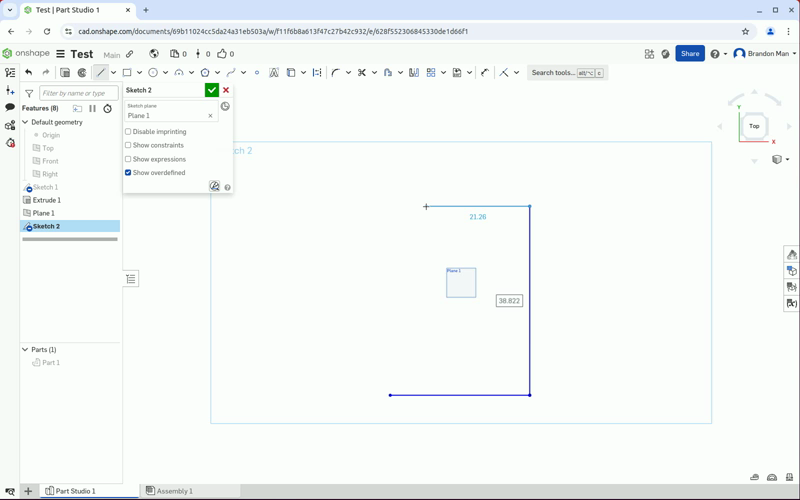
key_down(shift)
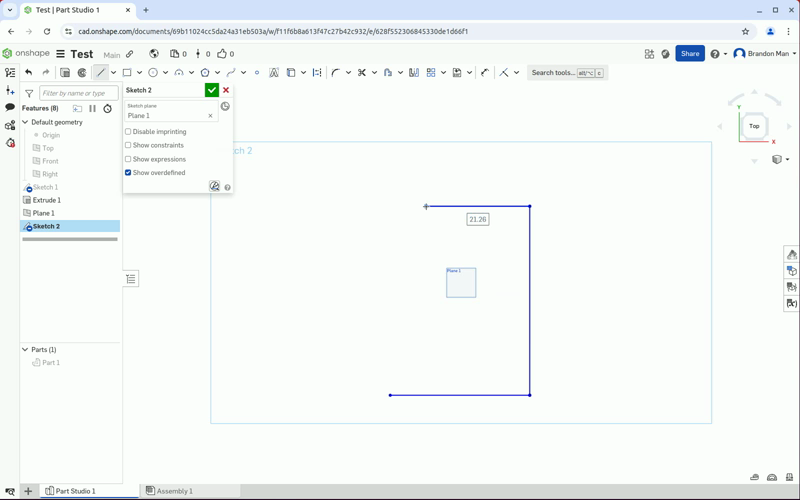
mouse_move(426, 311)
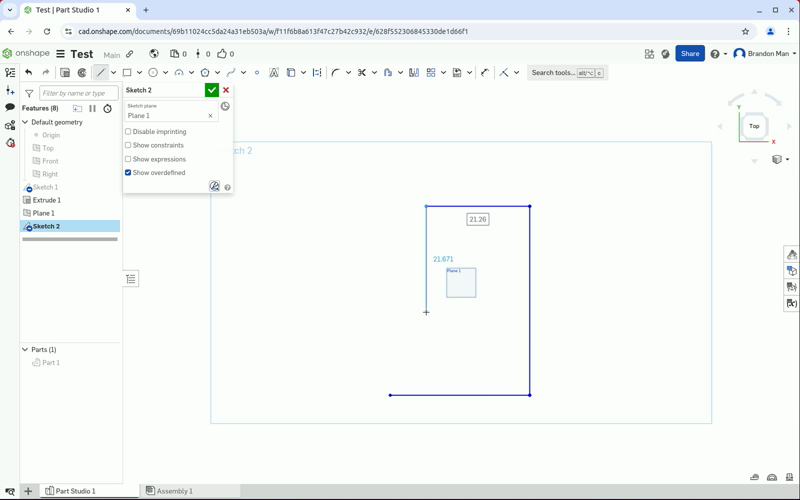
click(426, 311)
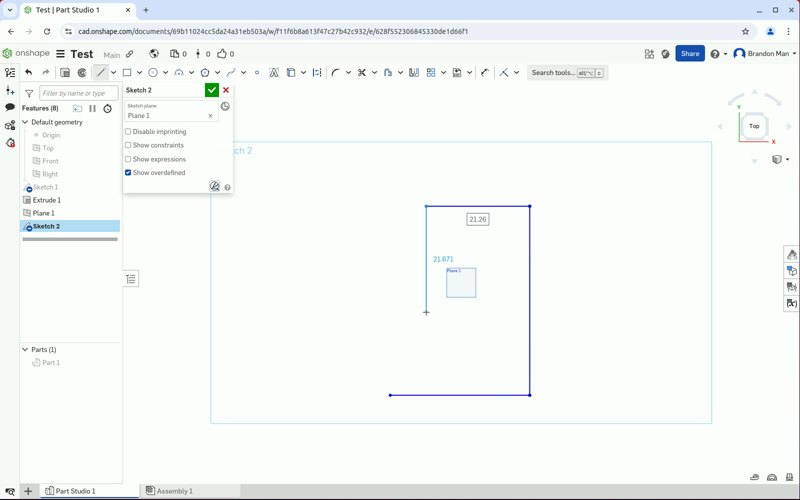
key_up(shift)
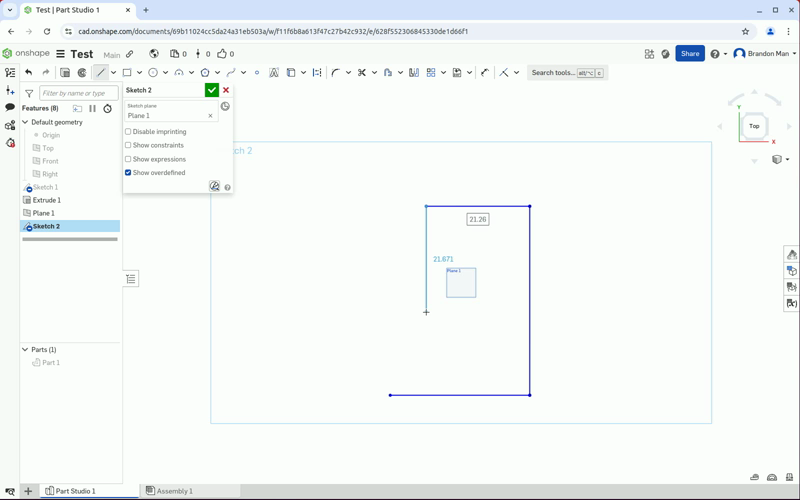
key_down(shift)
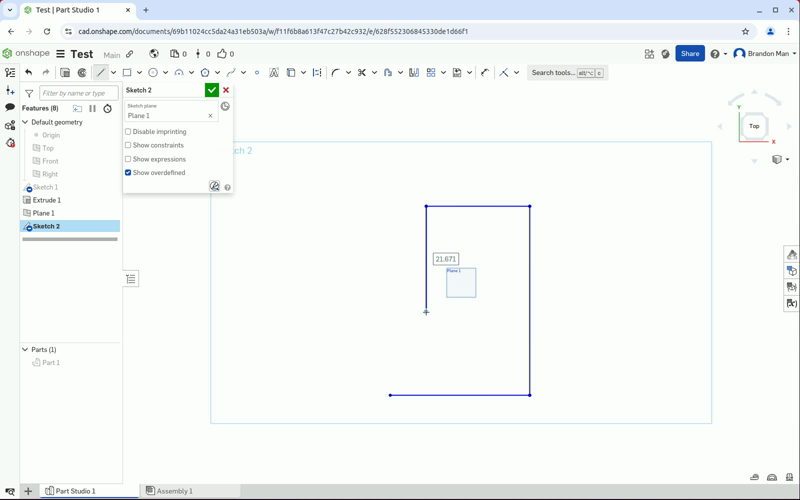
mouse_move(456, 311)
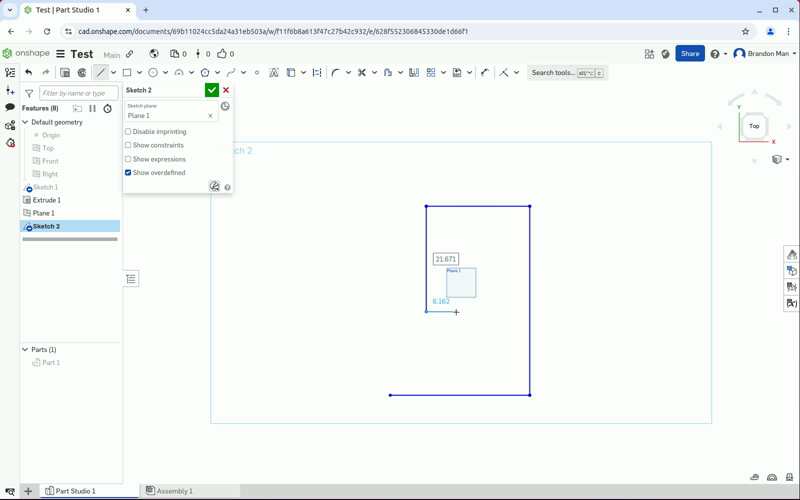
mouse_move(390, 311)
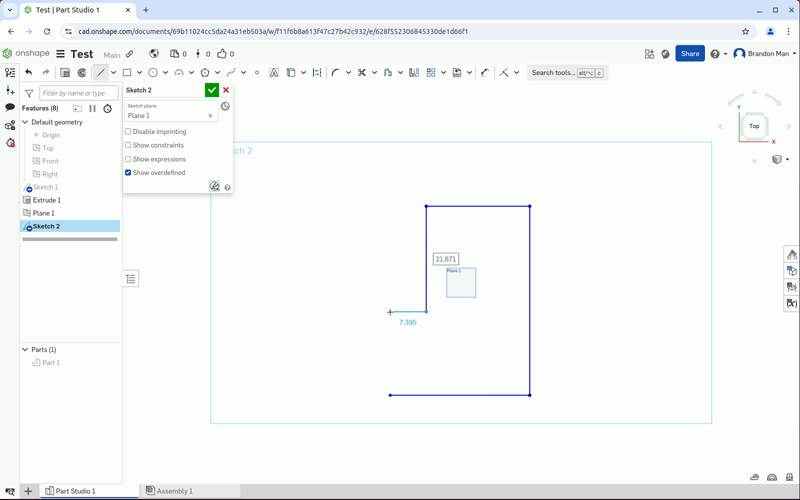
click(390, 311)
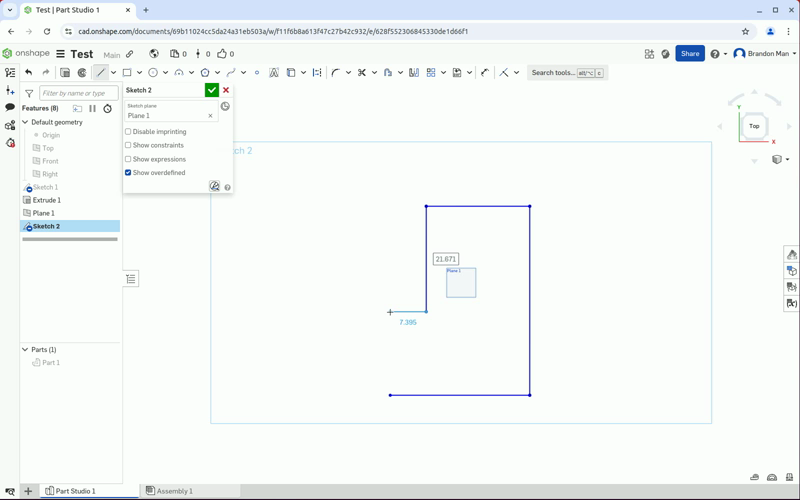
key_up(shift)
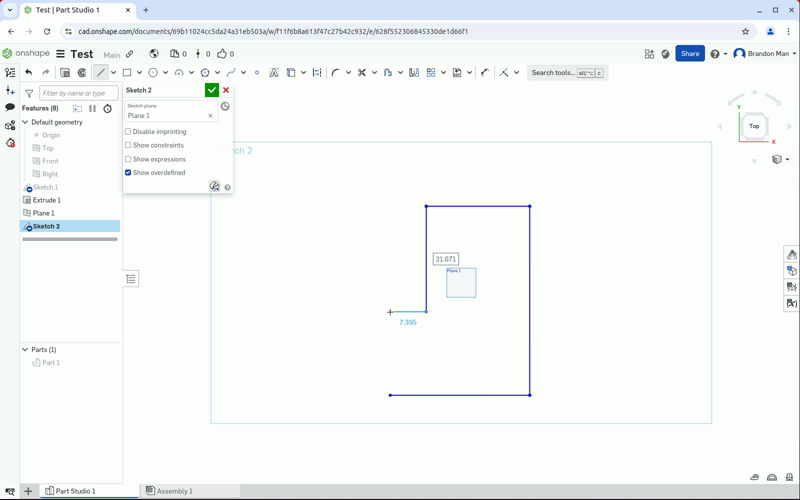
key_down(shift)
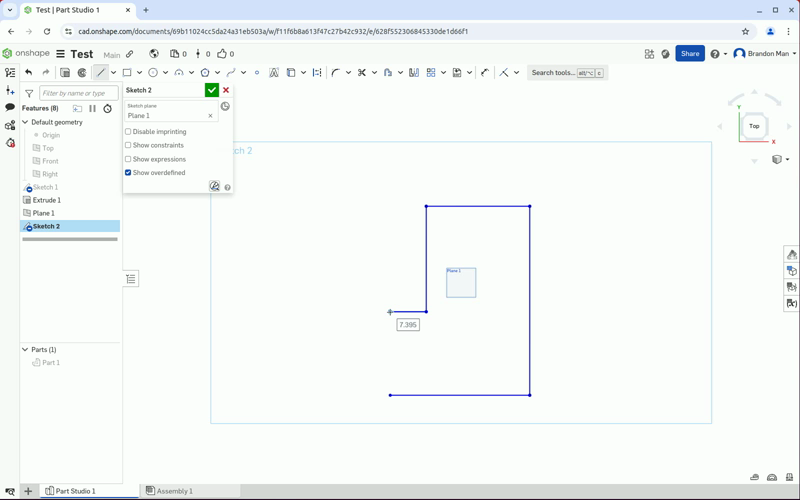
mouse_move(390, 395)
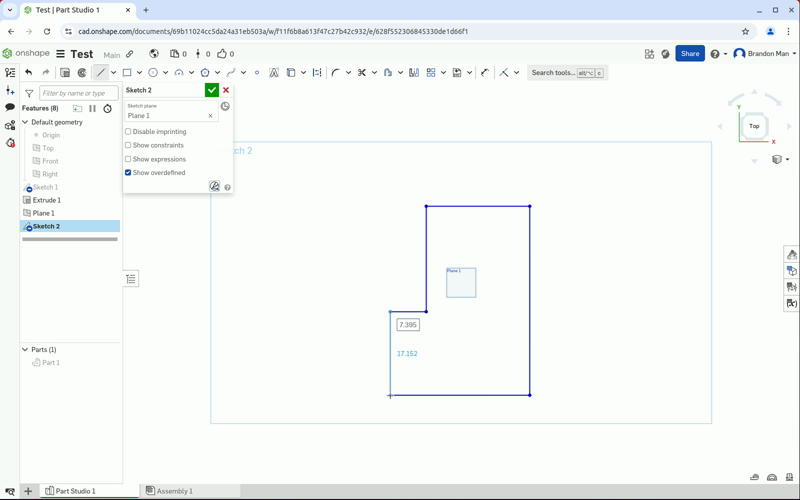
key_up(shift)
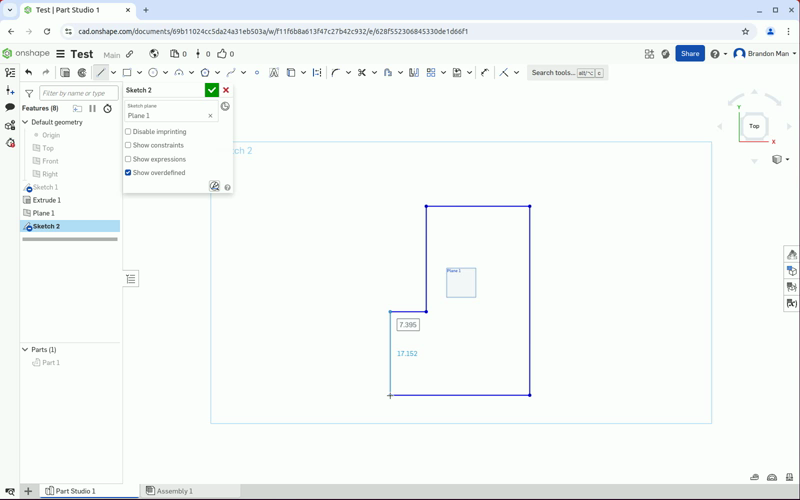
click(390, 395)
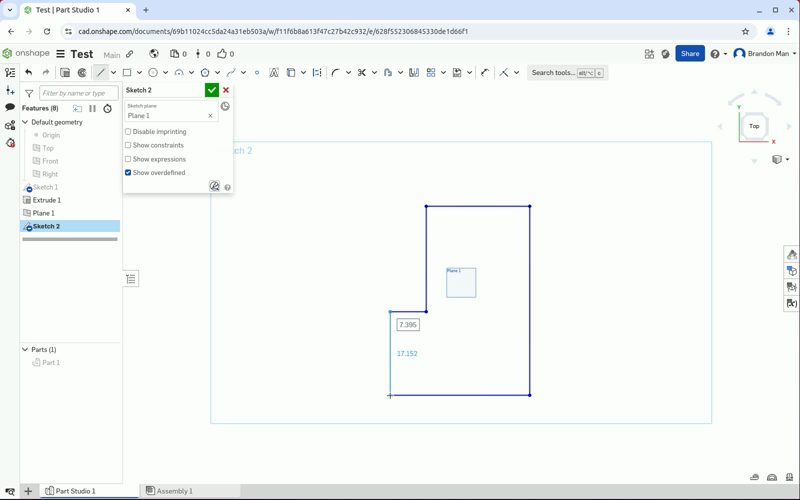
key(esc)
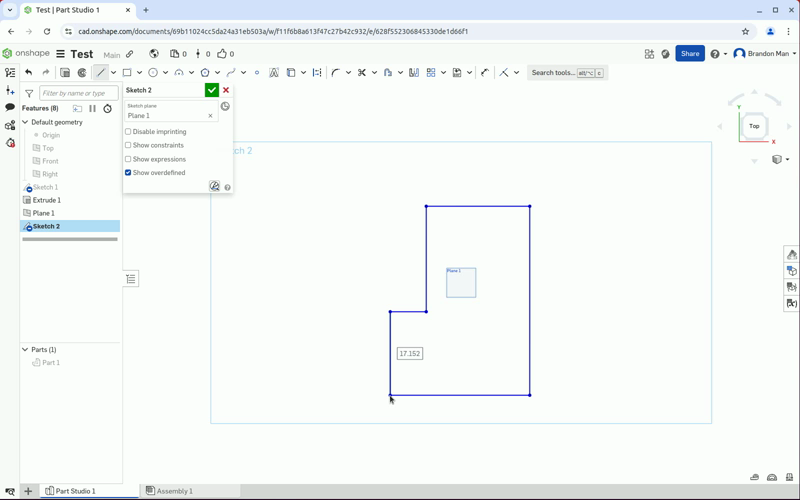
mouse_move(476, 250)
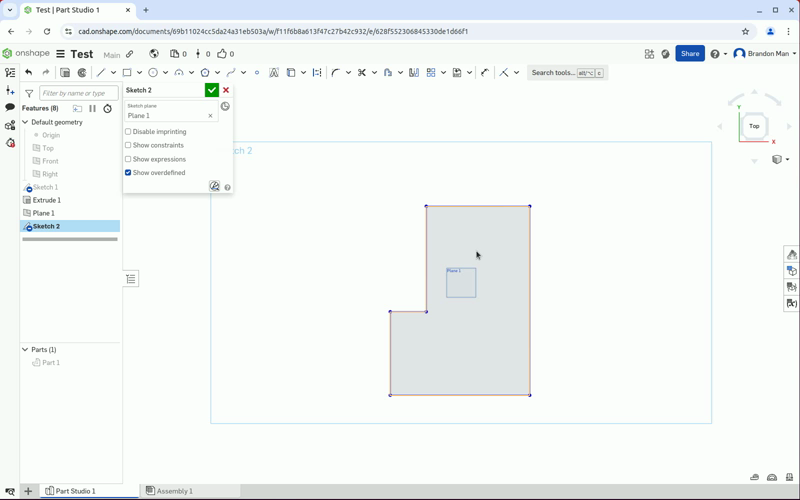
click(476, 250)
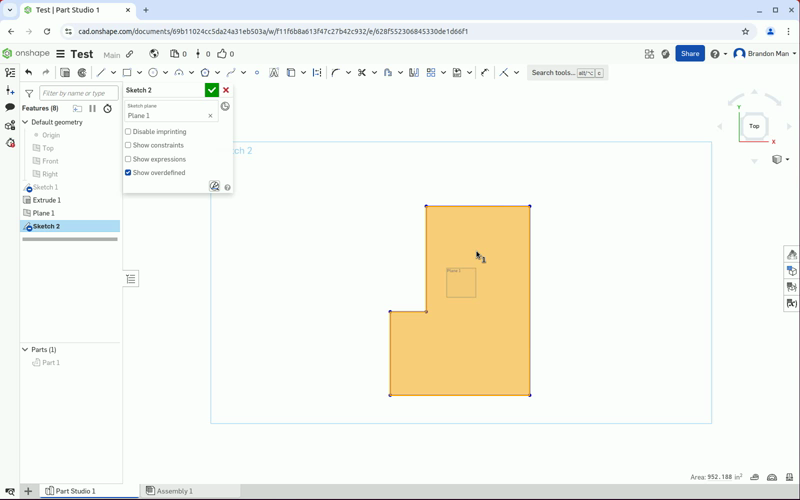
mouse_move(73, 352)
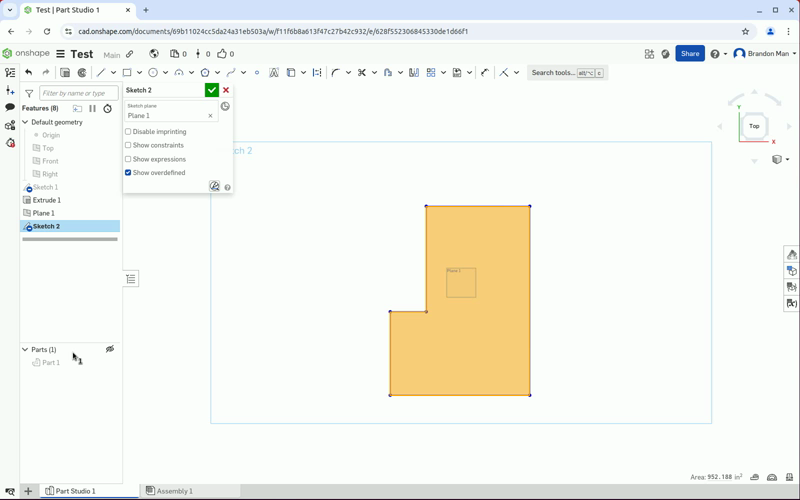
key(shift+y)
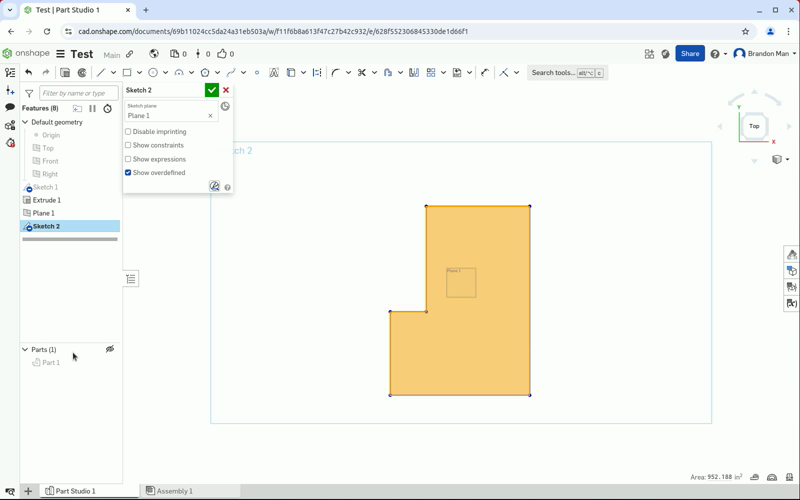
key(shift+e)
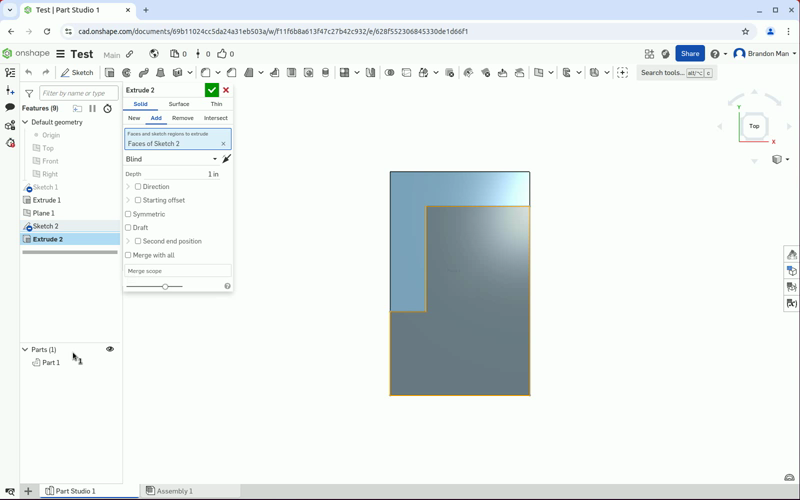
mouse_move(143, 106)
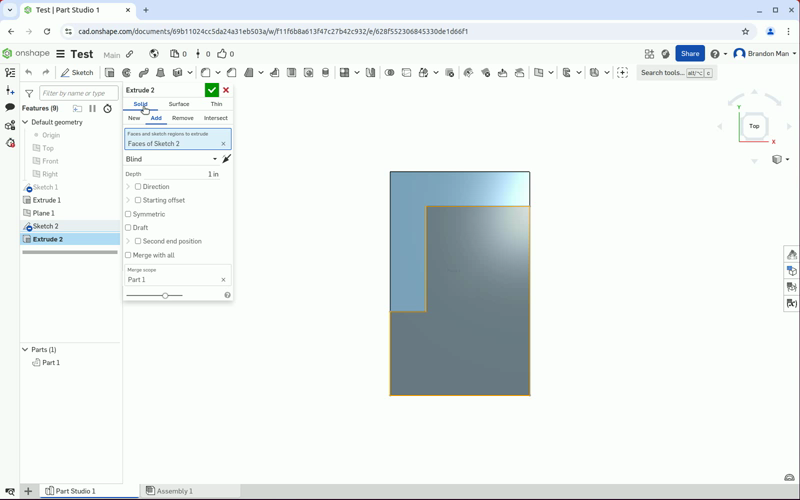
click(143, 106)
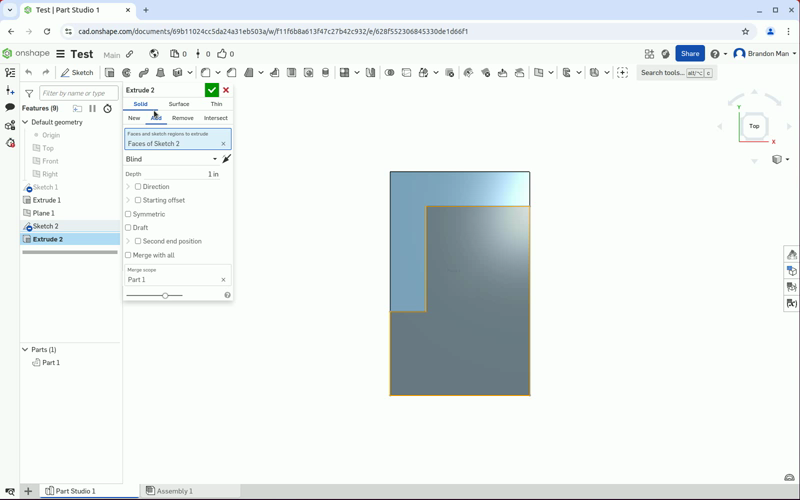
mouse_move(186, 120)
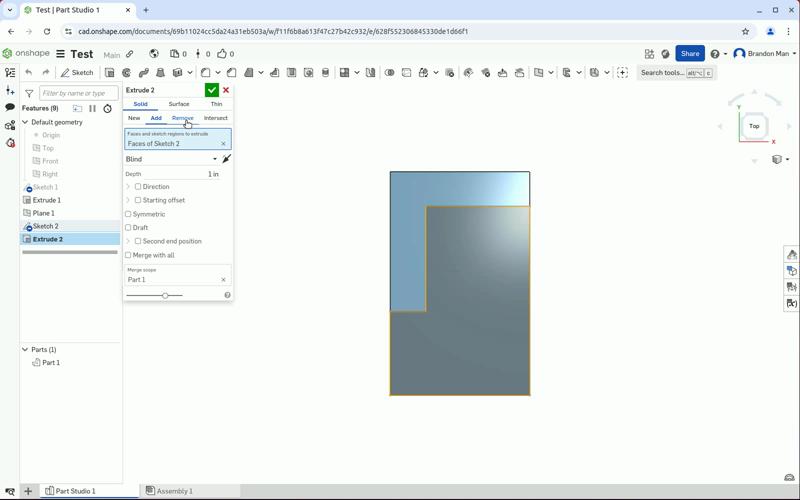
click(186, 120)
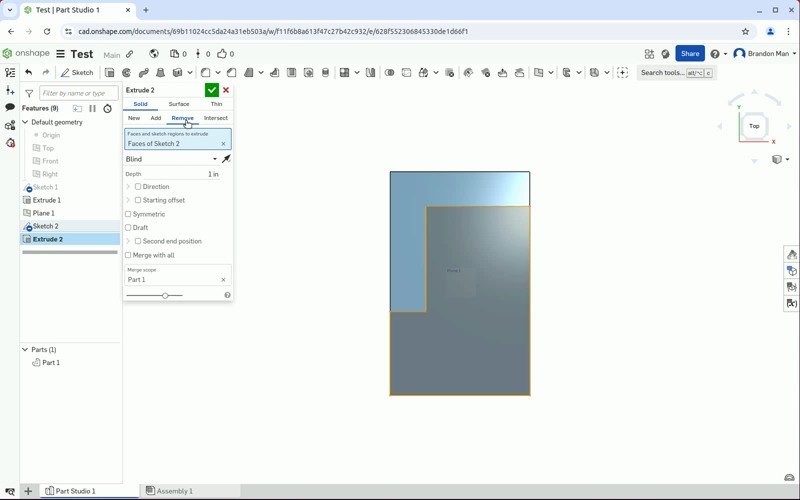
key(tab, 4)
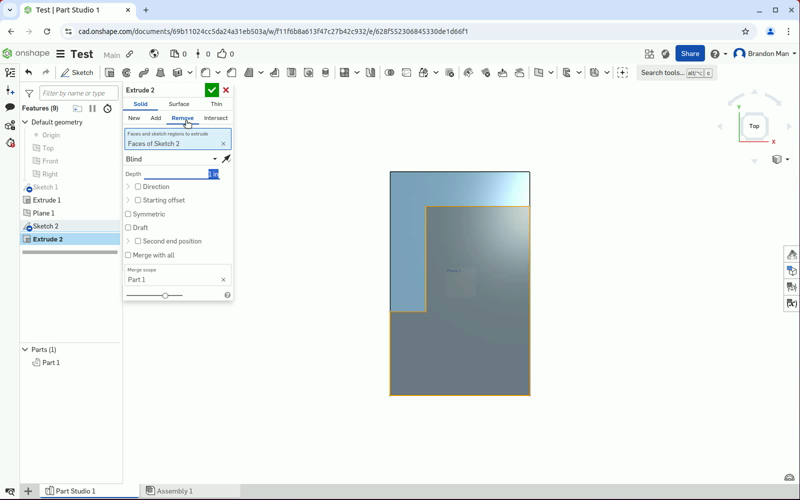
text(10.11)
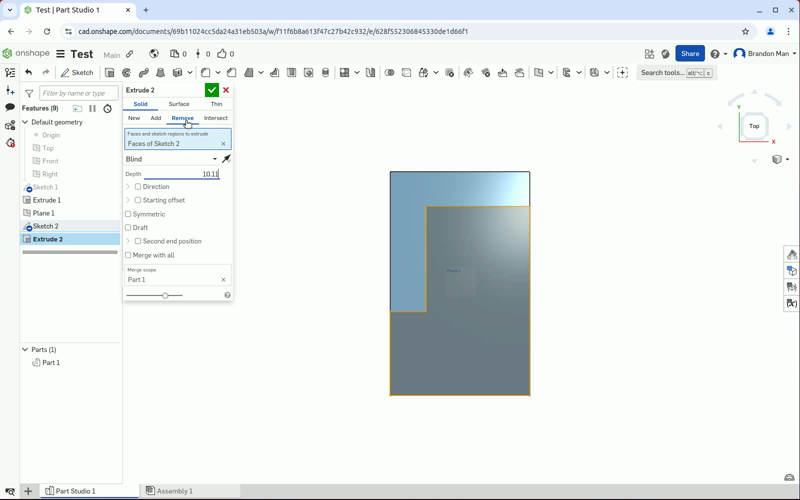
key(tab, 6)
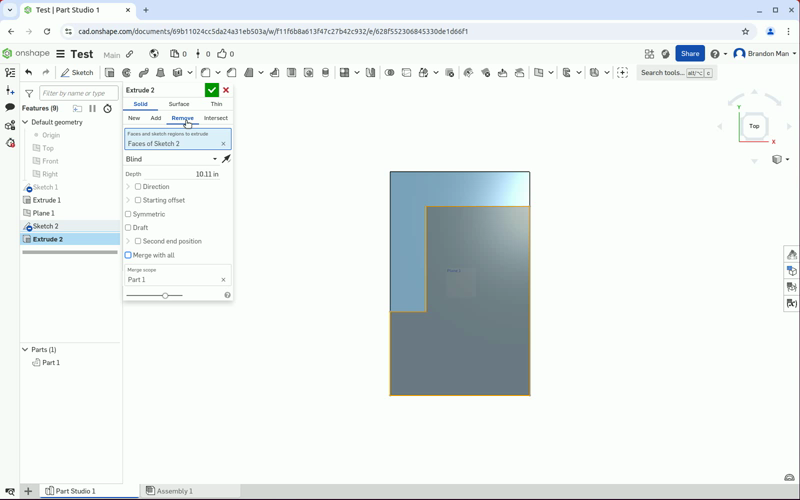
key(space)
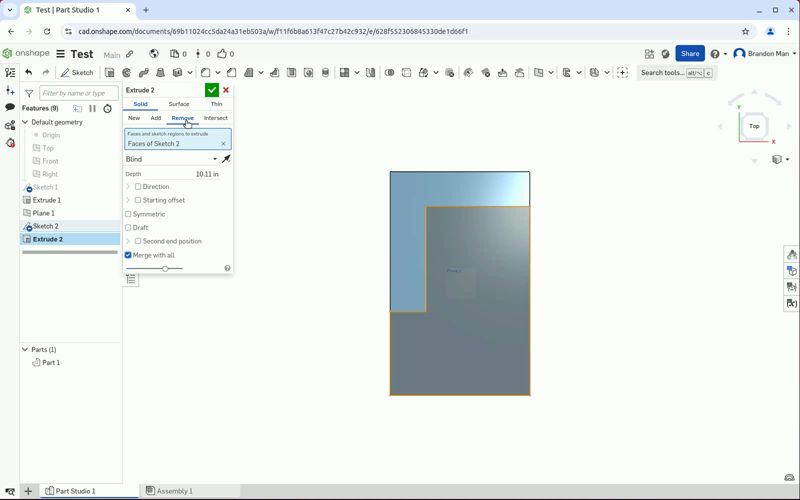
key(enter)
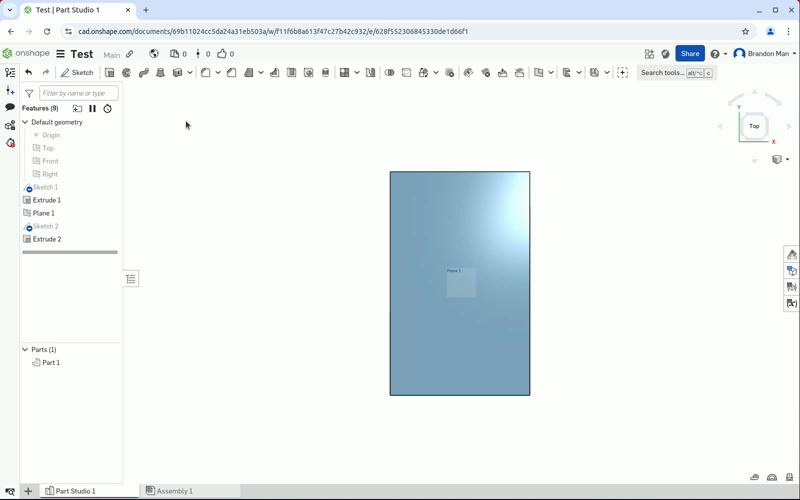
key(shift+h)
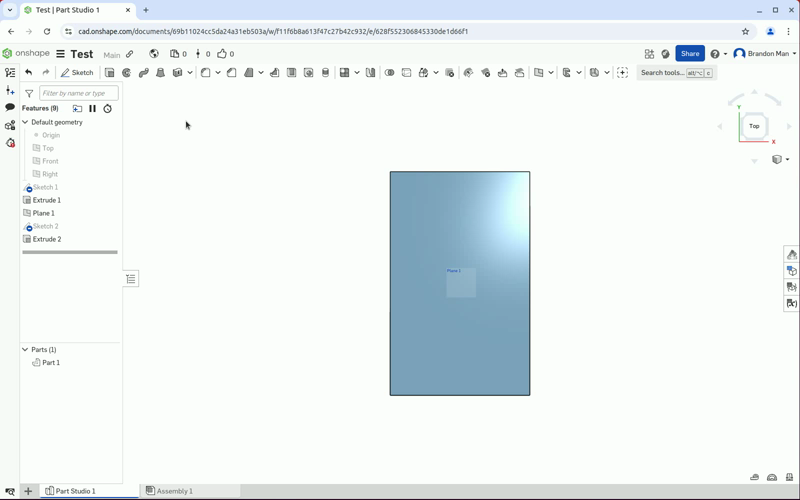
key(shift+h)
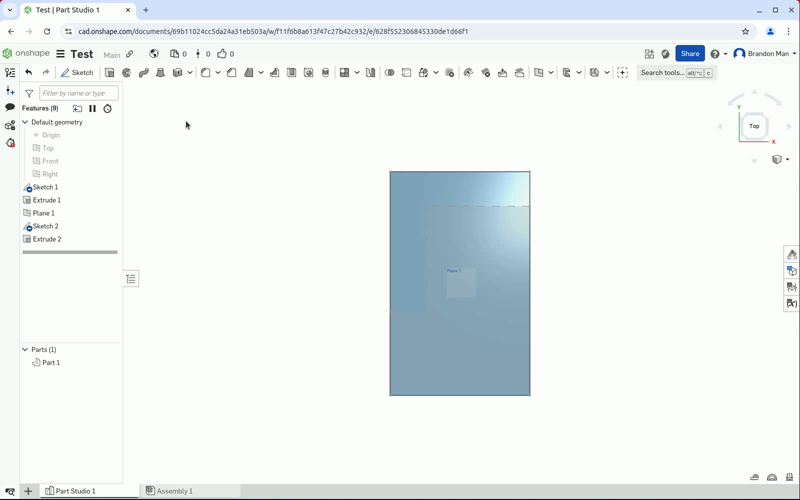
key(shift+7)
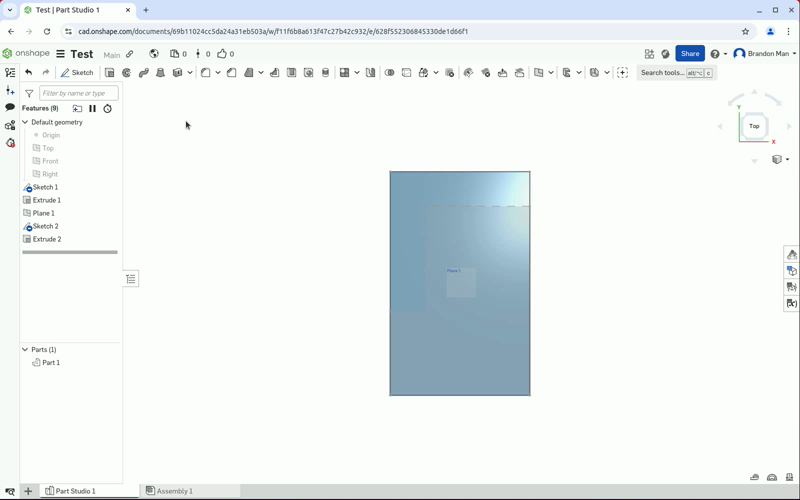
key(up, 3)
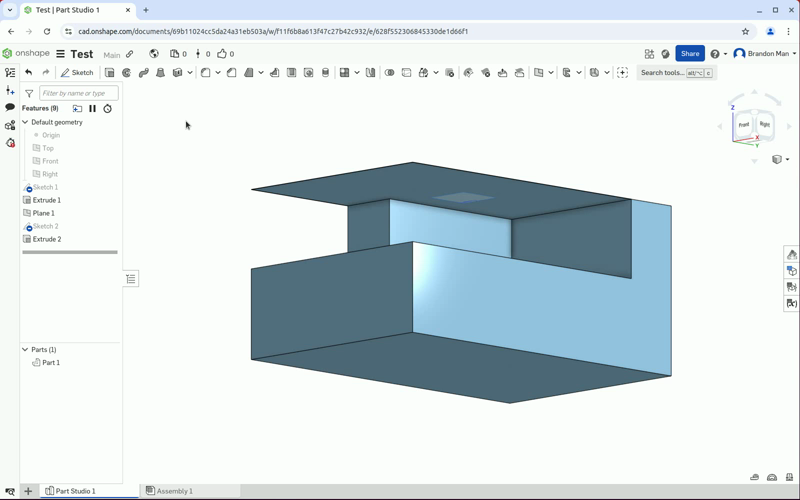
key(left, 3)
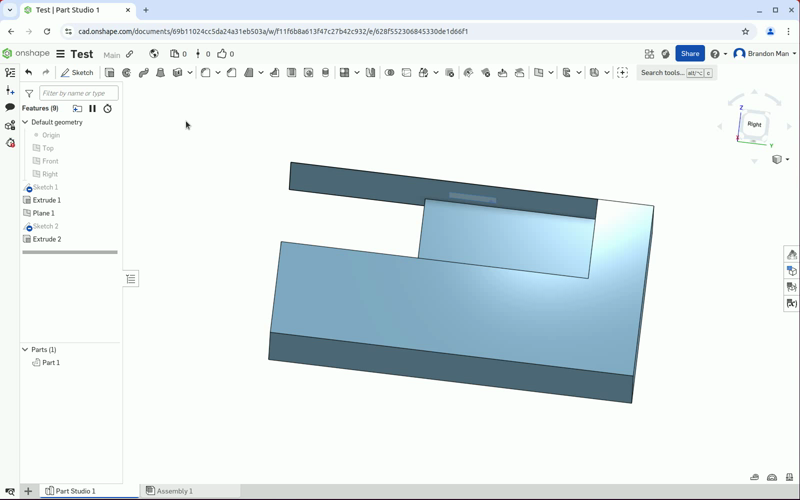
key(right, 3)
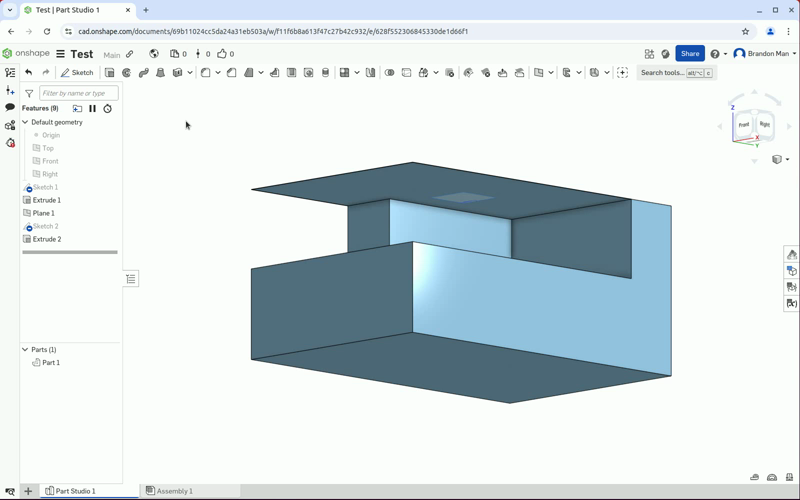
key(down, 3)
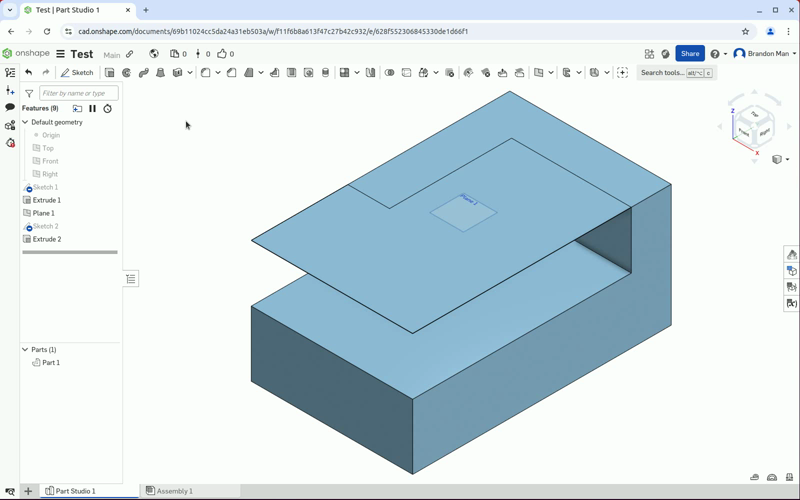
mouse_move(73, 189)
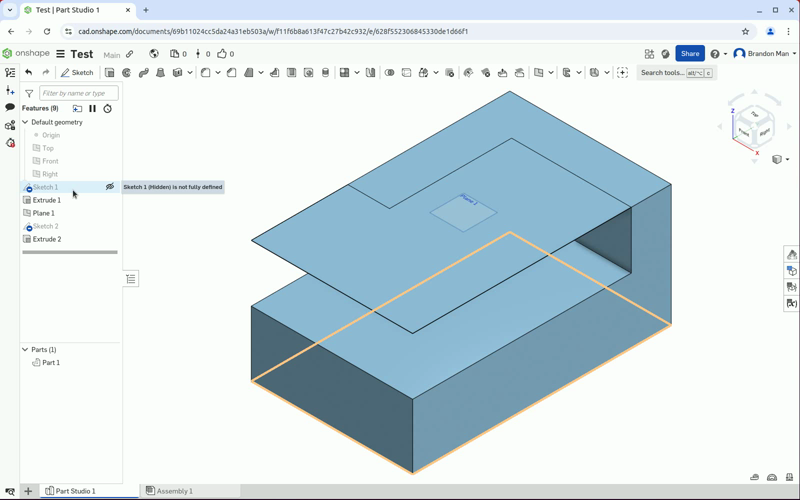
click(73, 189)